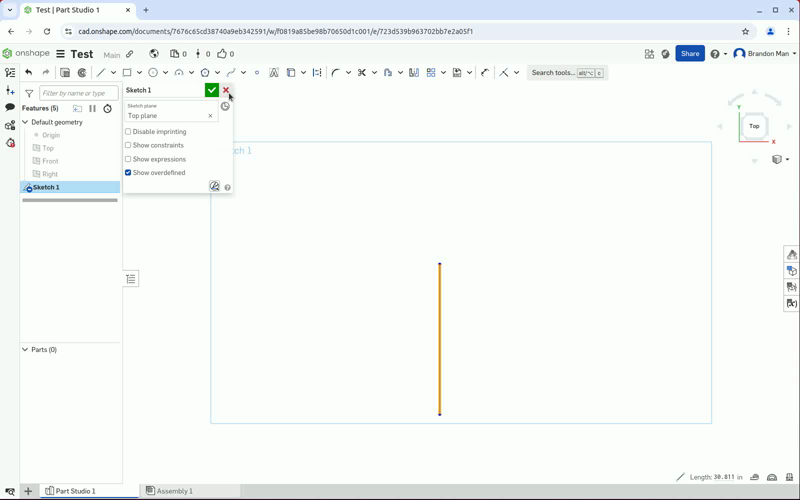
key(shift+h)
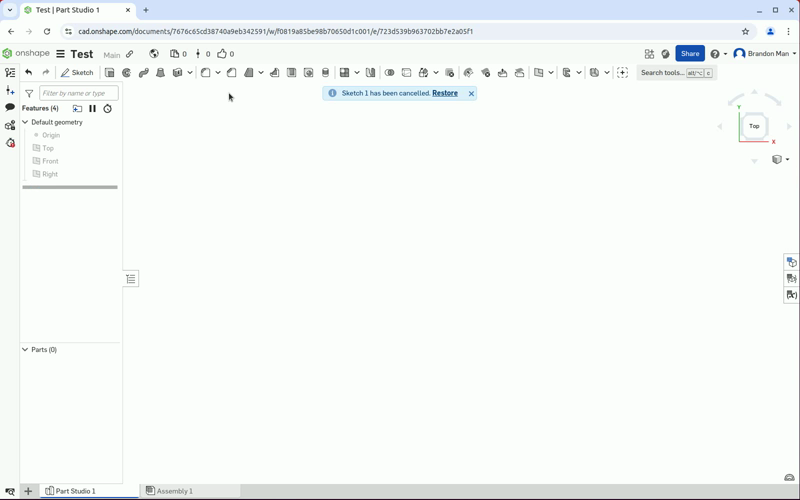
mouse_move(73, 352)
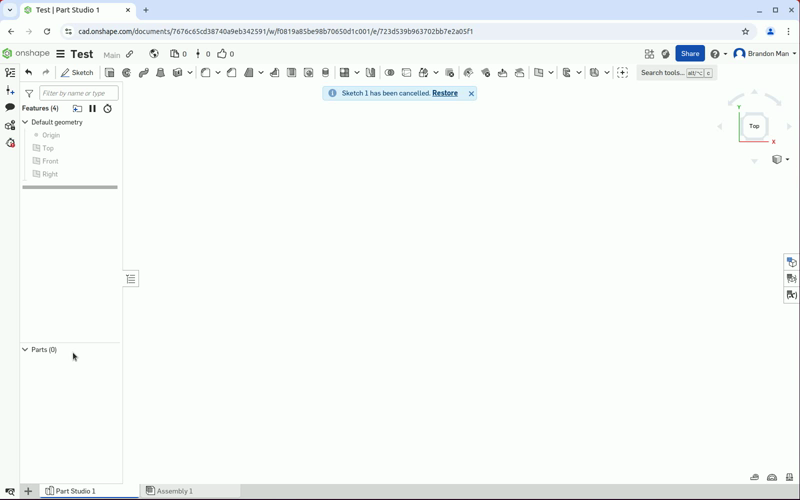
key(y)
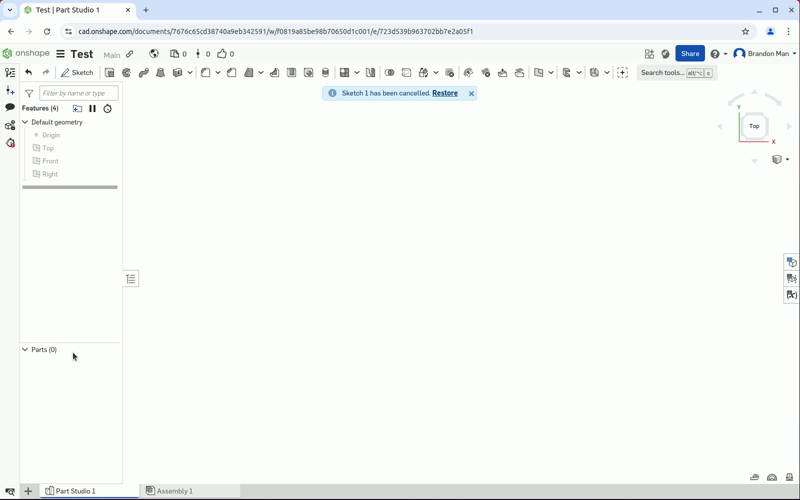
key(shift+p)
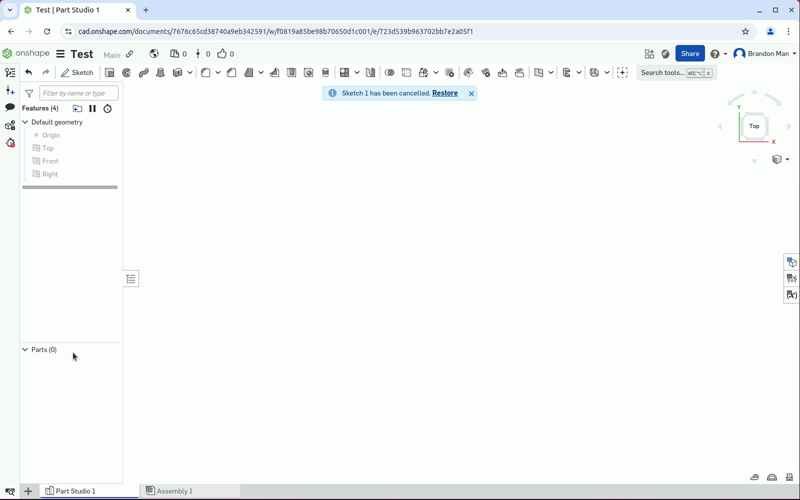
key(space)
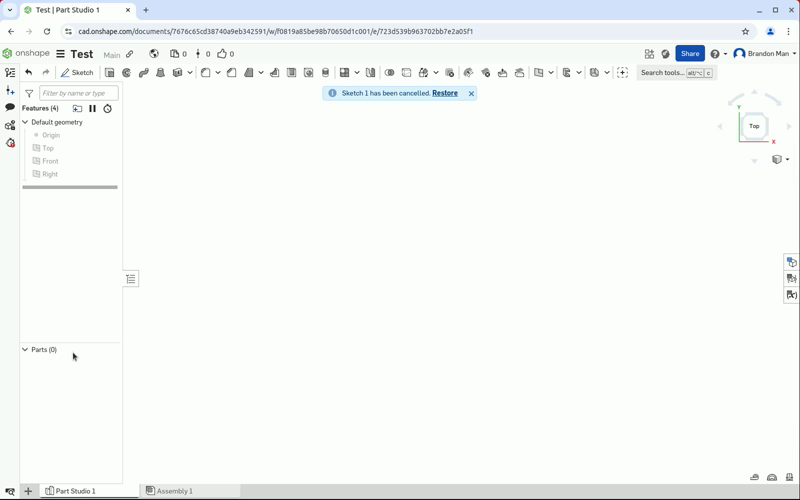
key_down(shift)
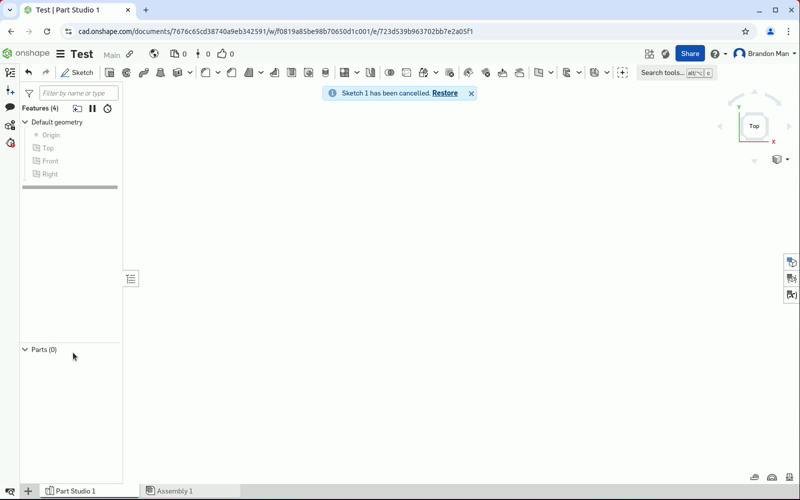
key(up)
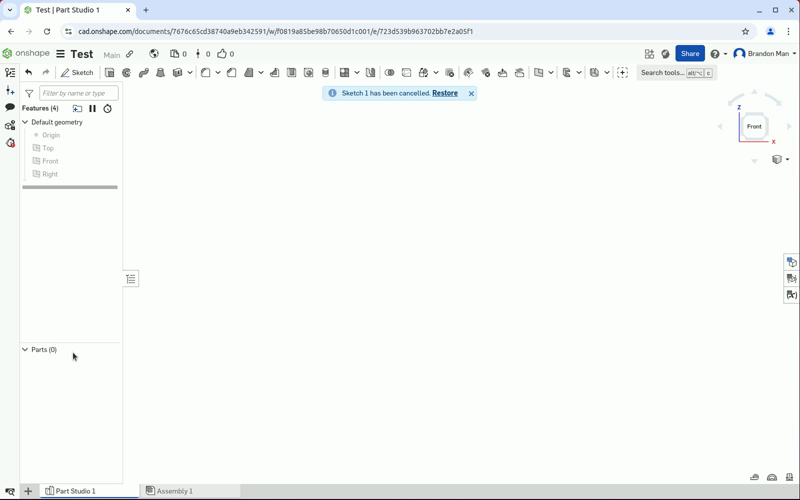
key_up(shift)
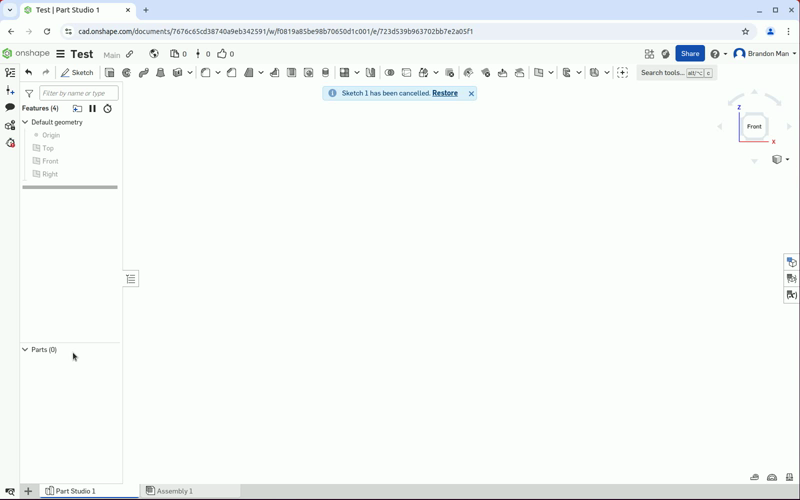
mouse_move(73, 352)
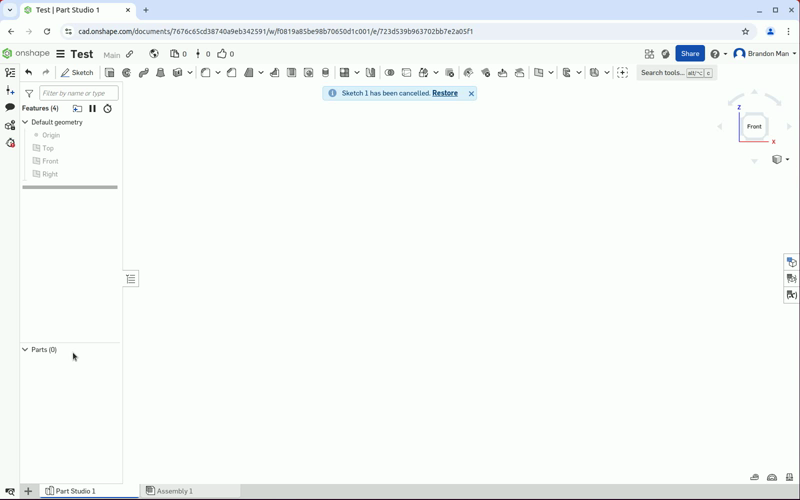
key(shift+y)
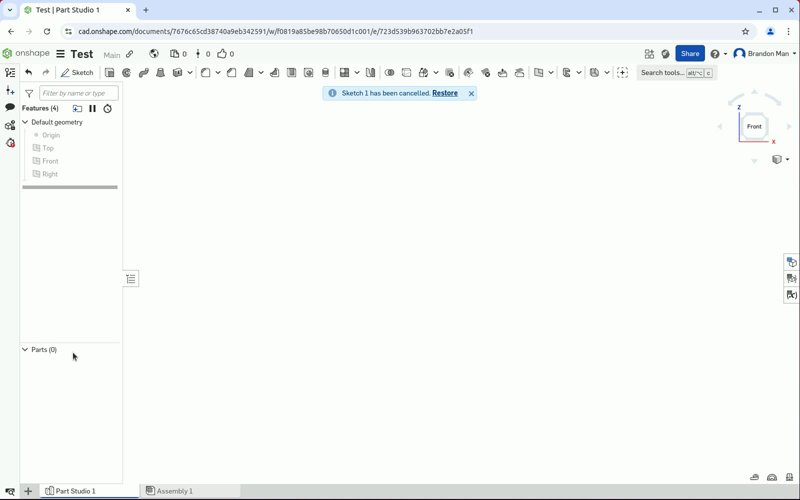
key(shift+s)
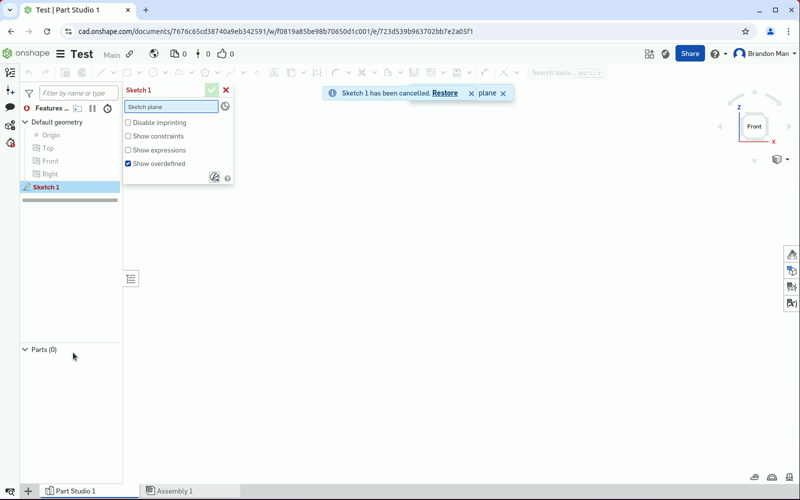
mouse_move(73, 163)
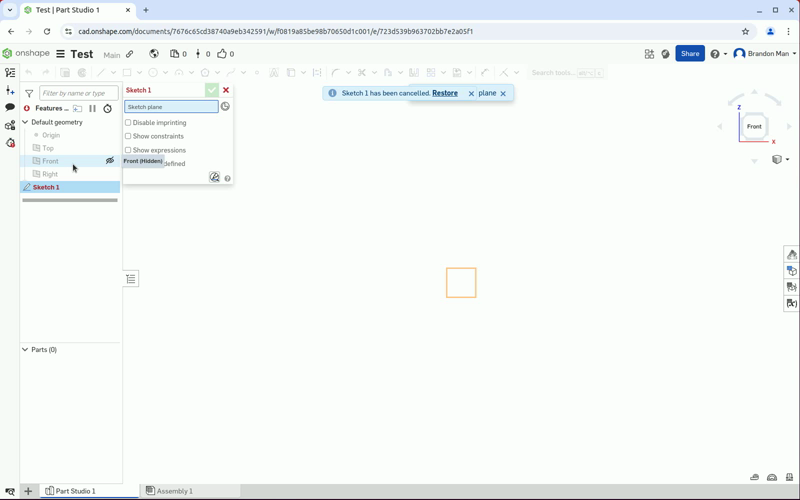
click(73, 163)
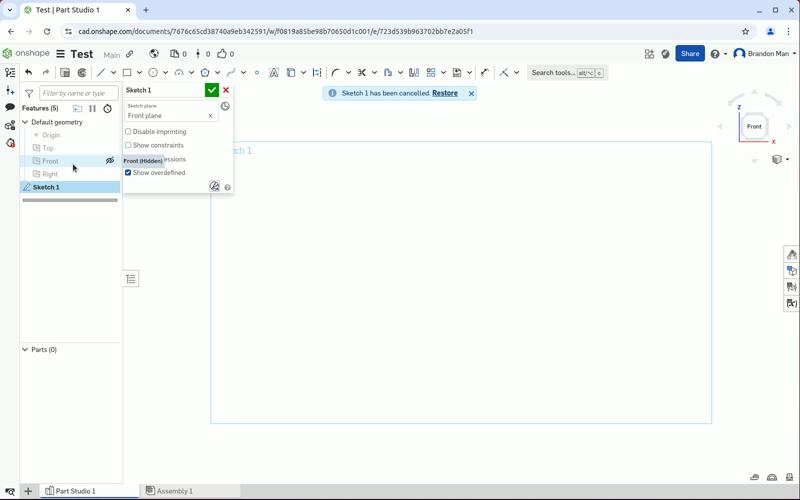
mouse_move(73, 352)
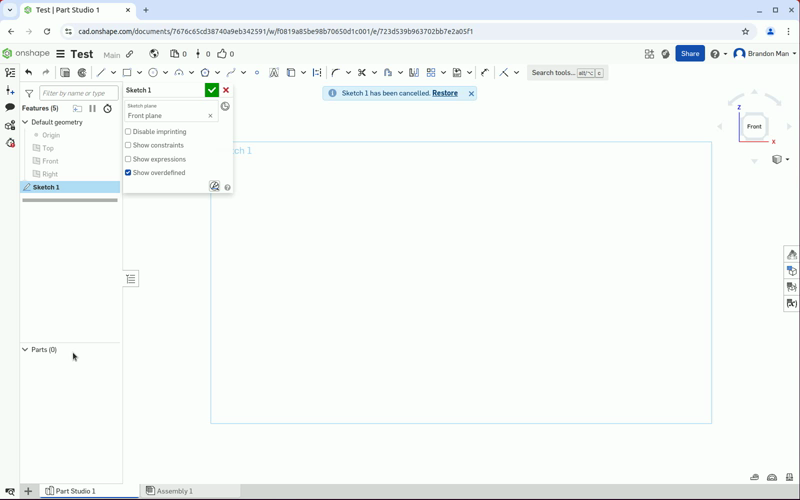
key(y)
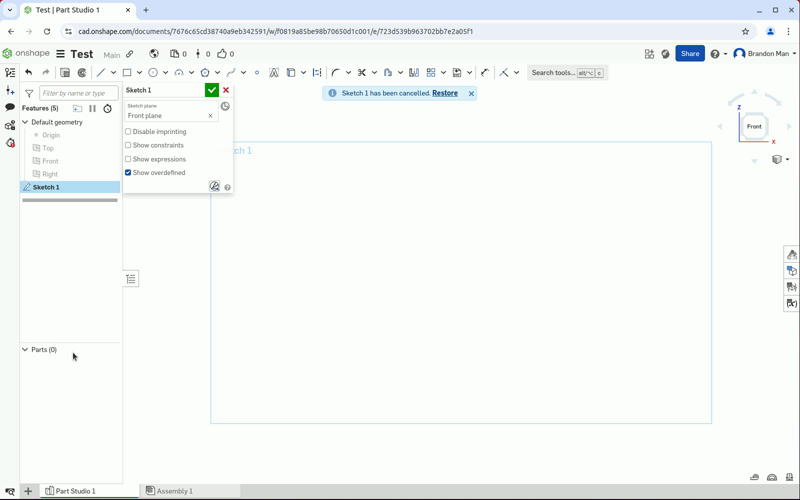
key(l)
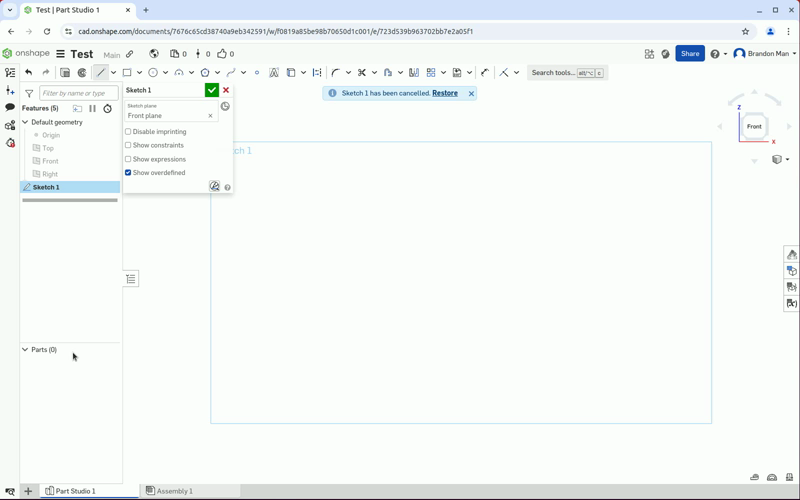
key_down(shift)
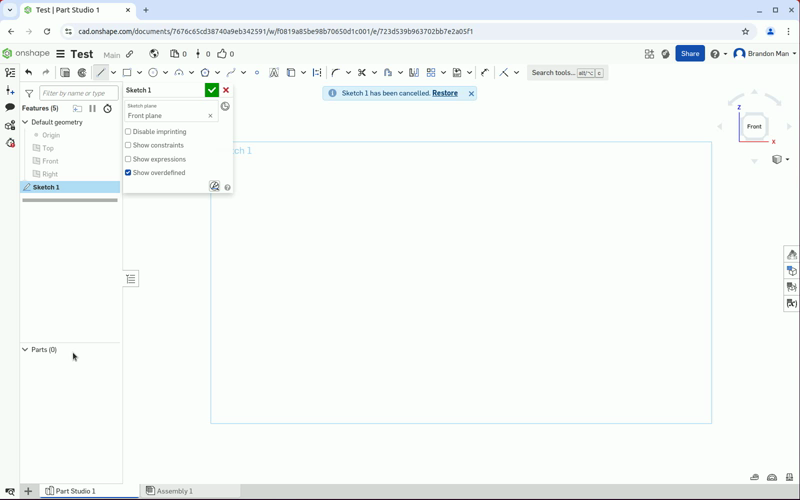
mouse_move(348, 395)
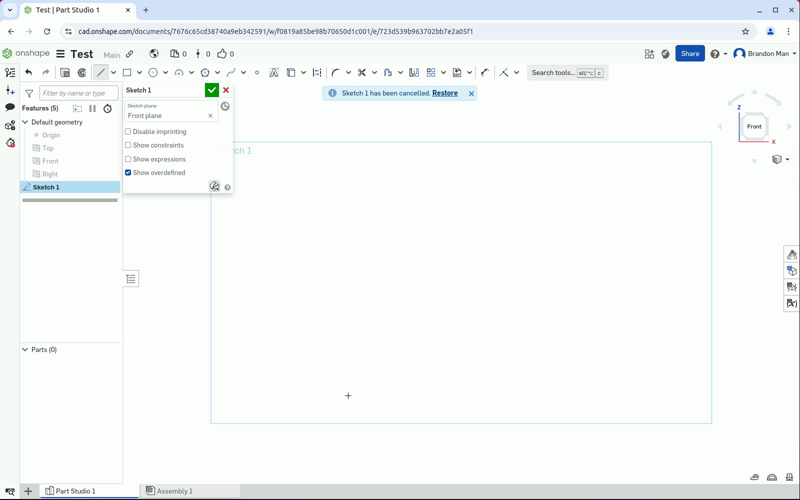
click(348, 395)
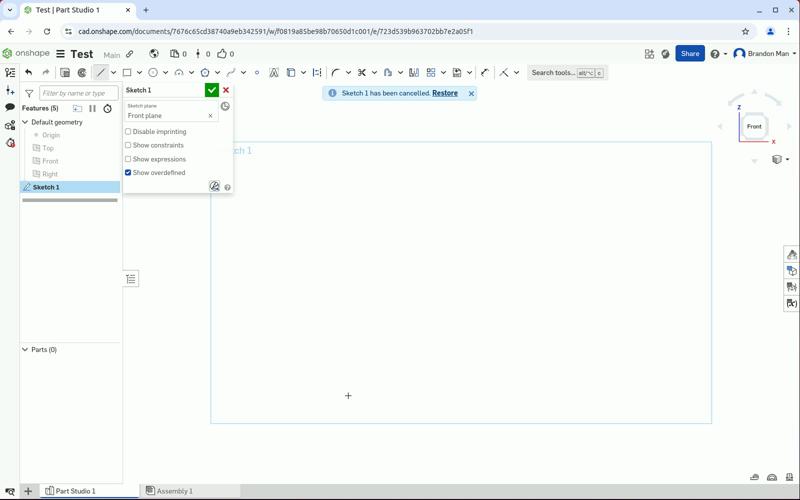
key_up(shift)
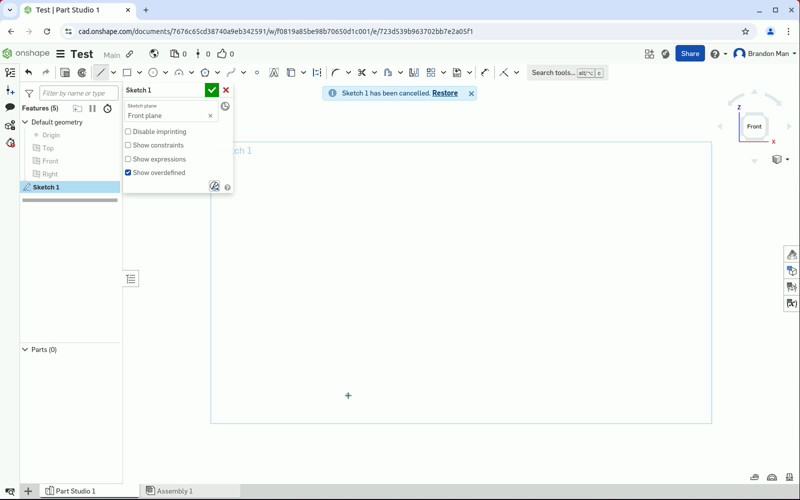
key_down(shift)
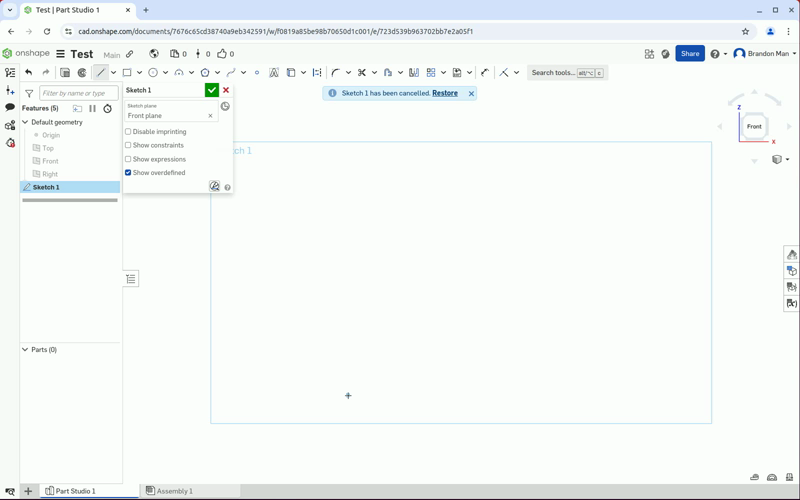
mouse_move(378, 395)
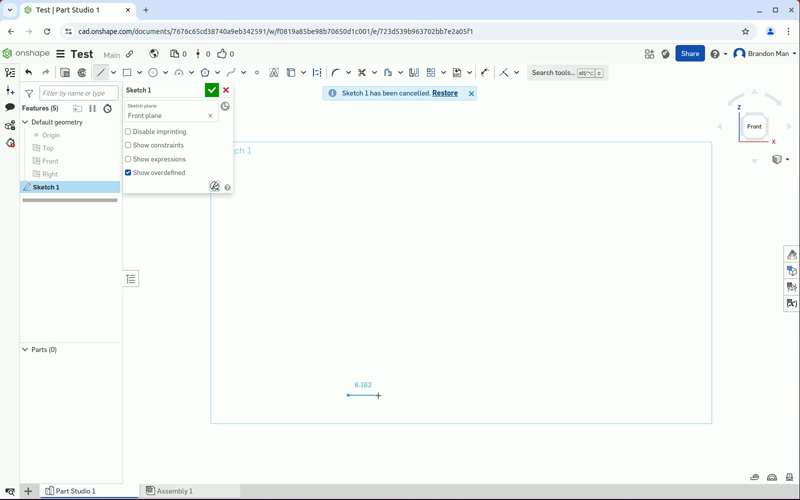
mouse_move(405, 395)
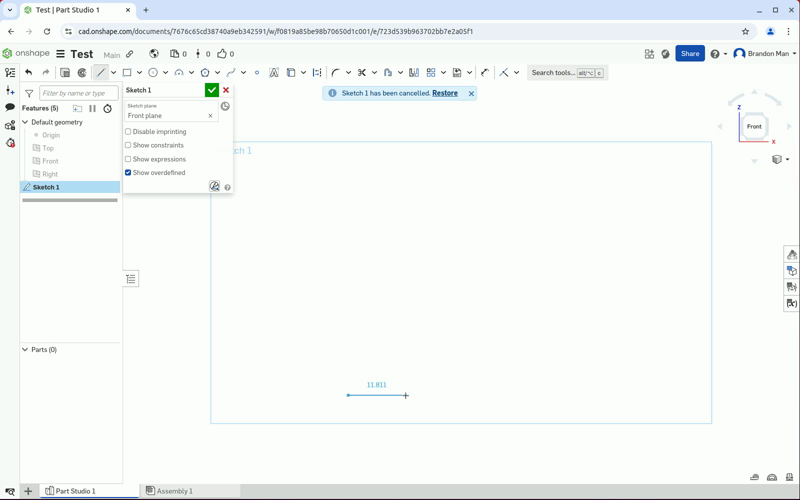
click(405, 395)
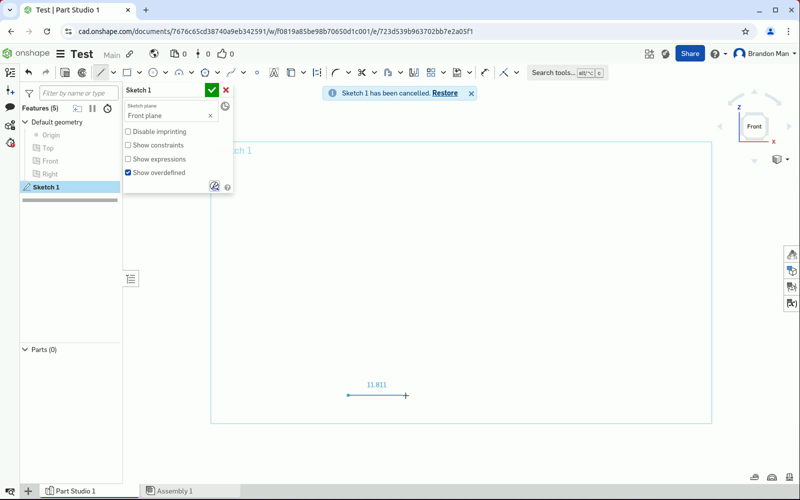
key_up(shift)
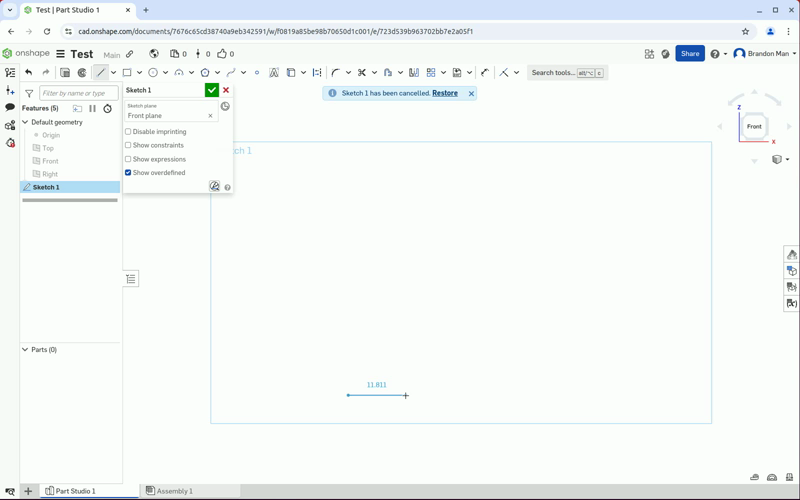
key_down(shift)
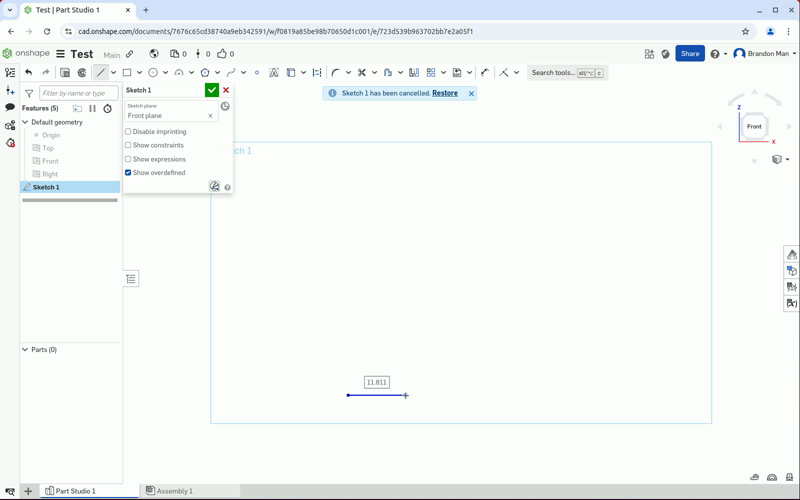
mouse_move(405, 318)
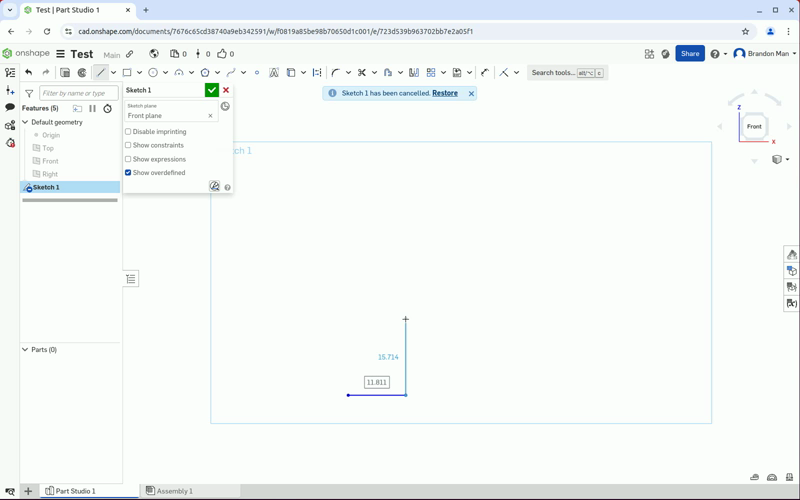
click(405, 318)
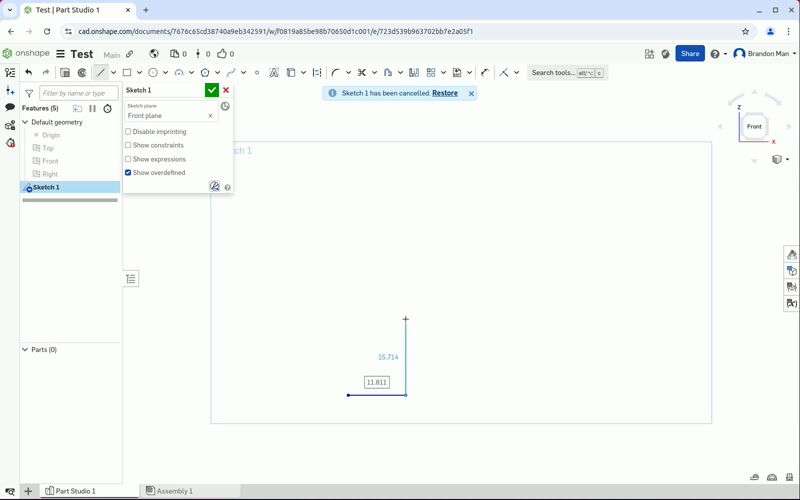
key_up(shift)
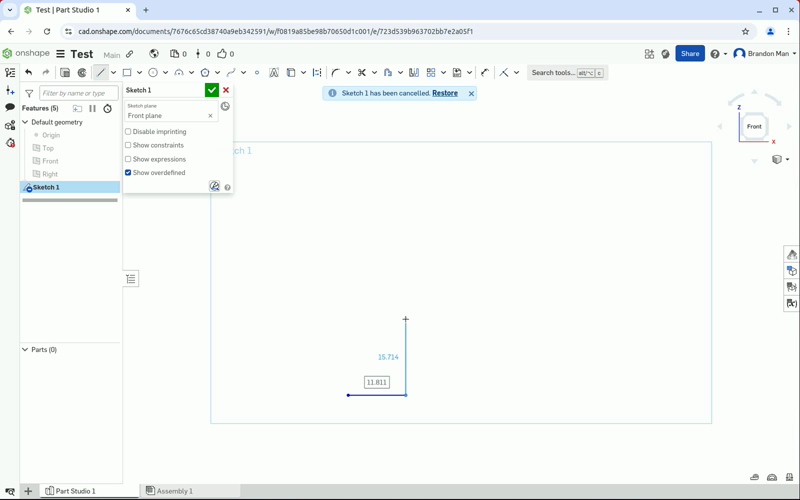
key_down(shift)
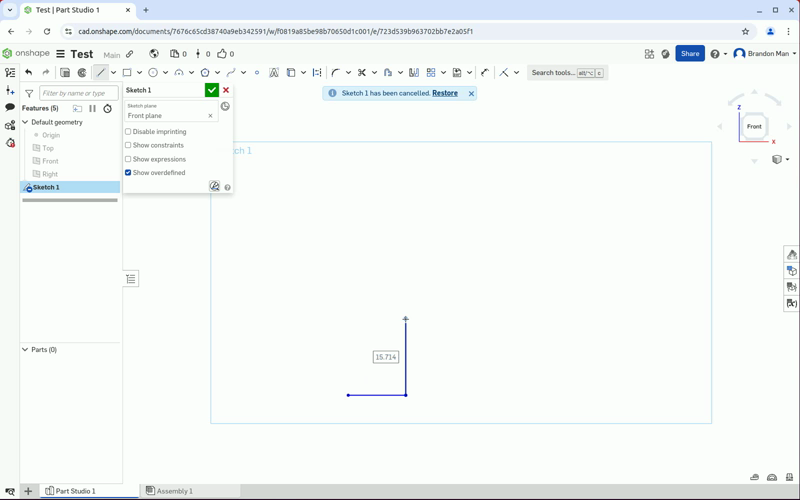
mouse_move(435, 318)
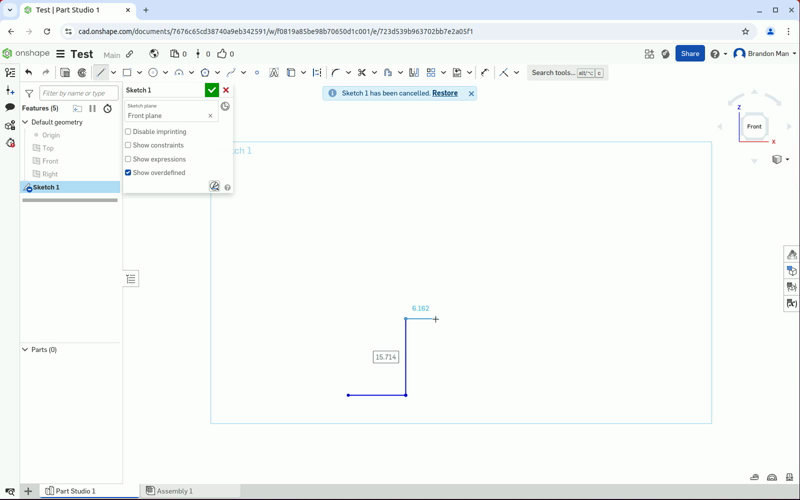
mouse_move(348, 318)
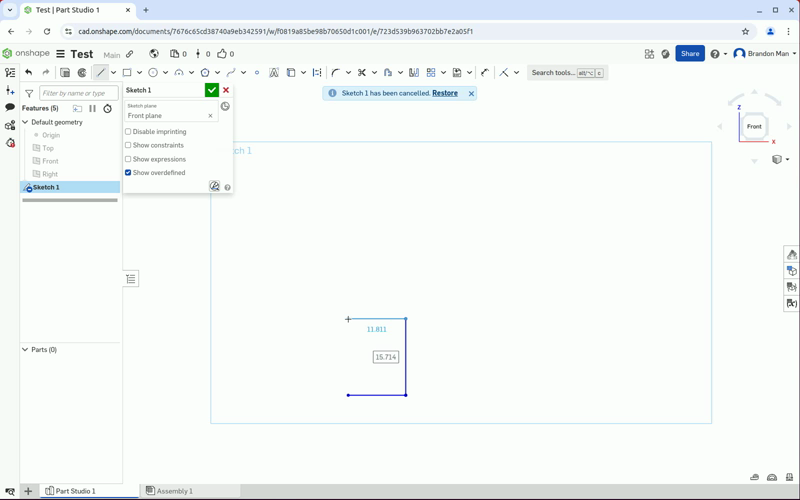
click(348, 318)
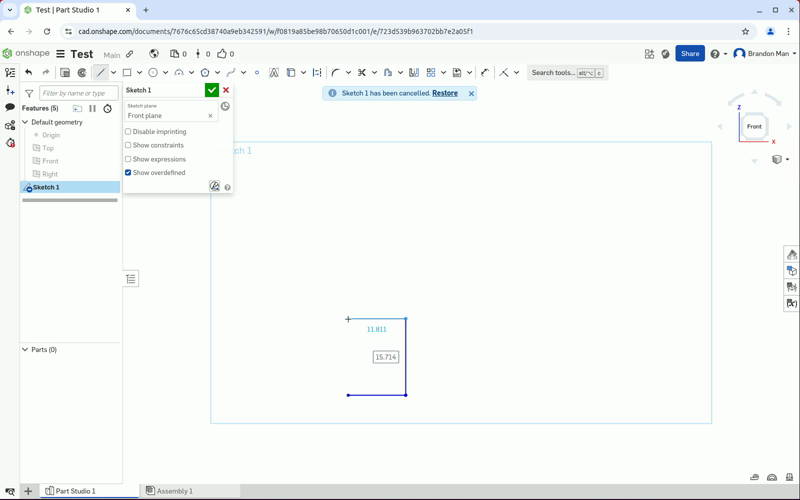
key_up(shift)
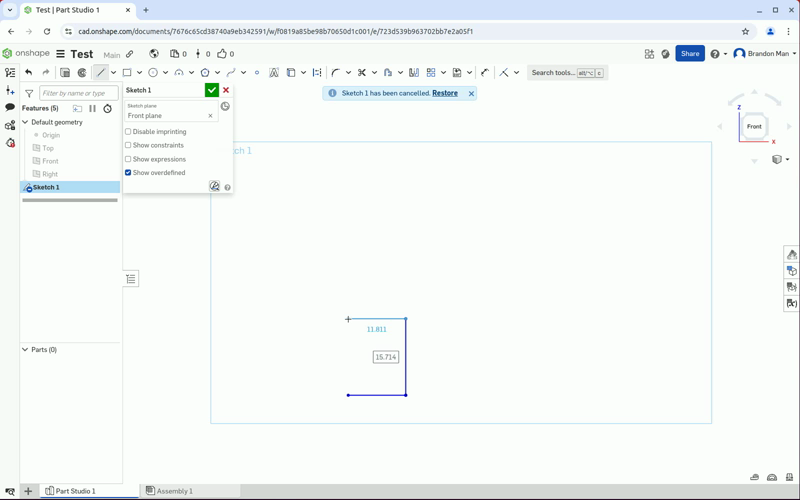
key_down(shift)
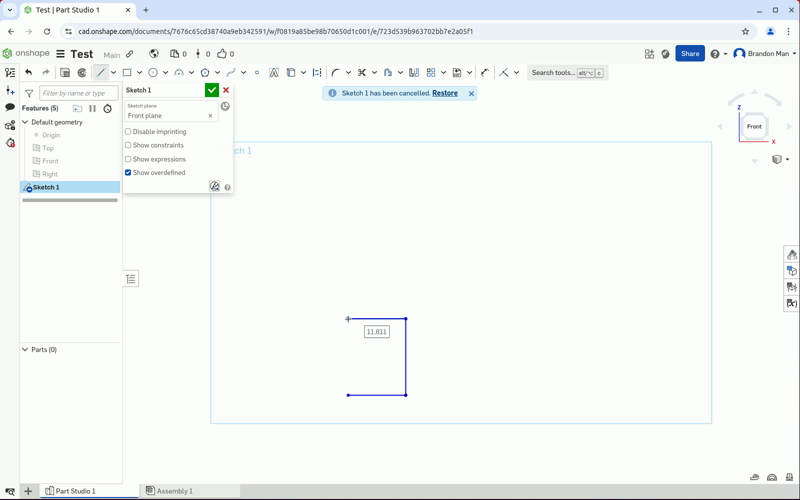
mouse_move(348, 395)
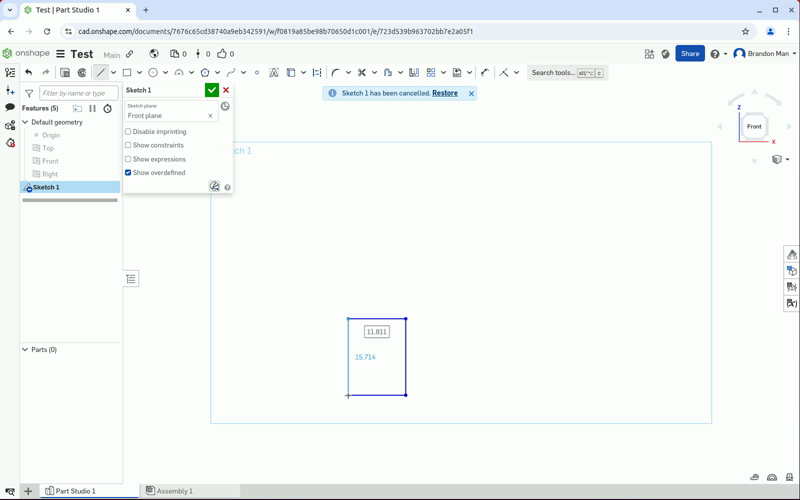
key_up(shift)
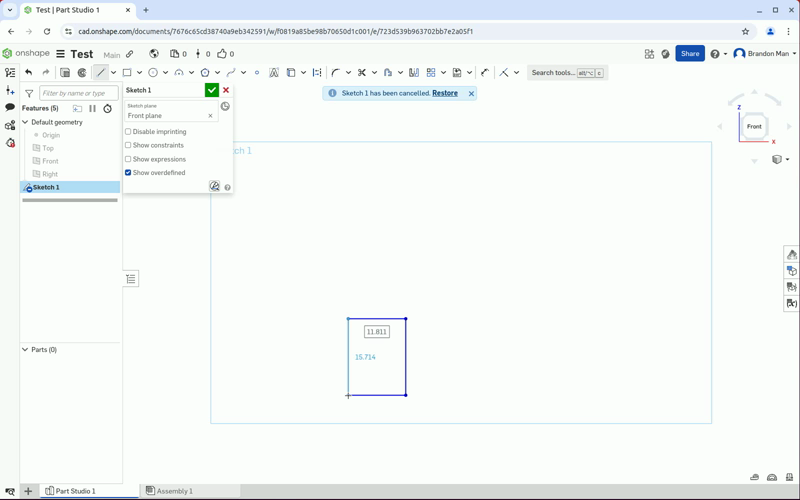
click(348, 395)
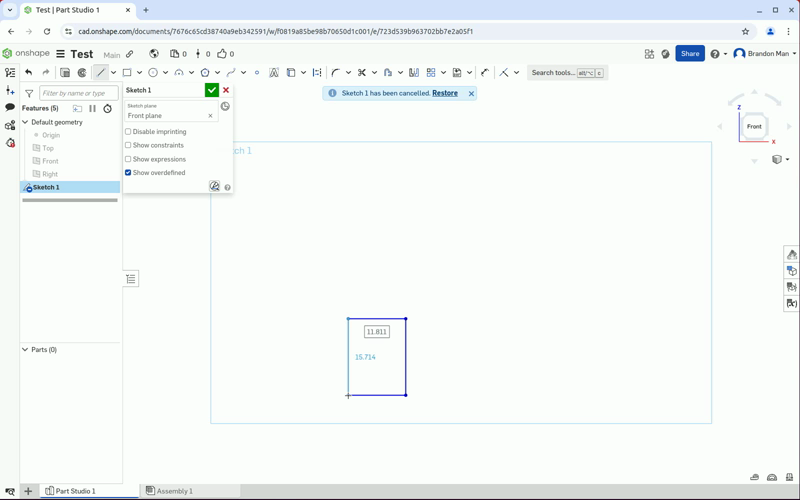
key(esc)
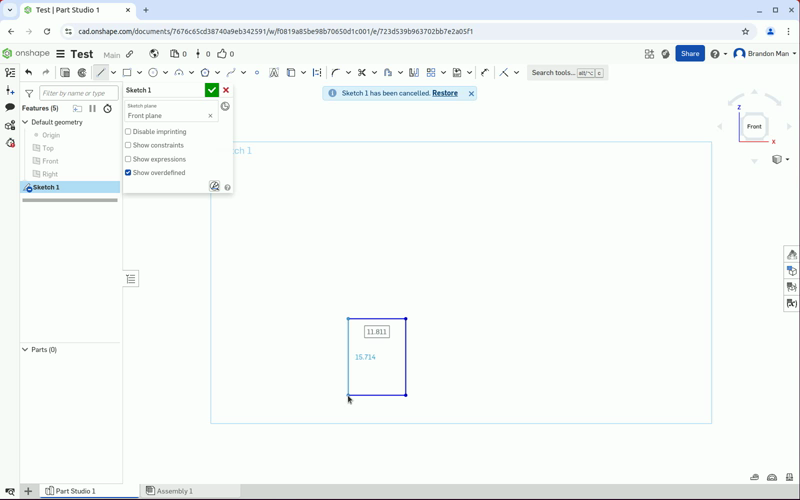
mouse_move(385, 367)
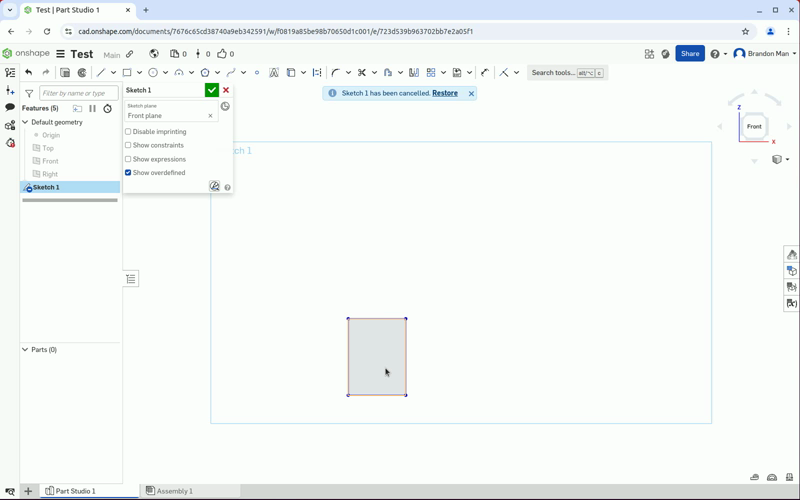
click(385, 367)
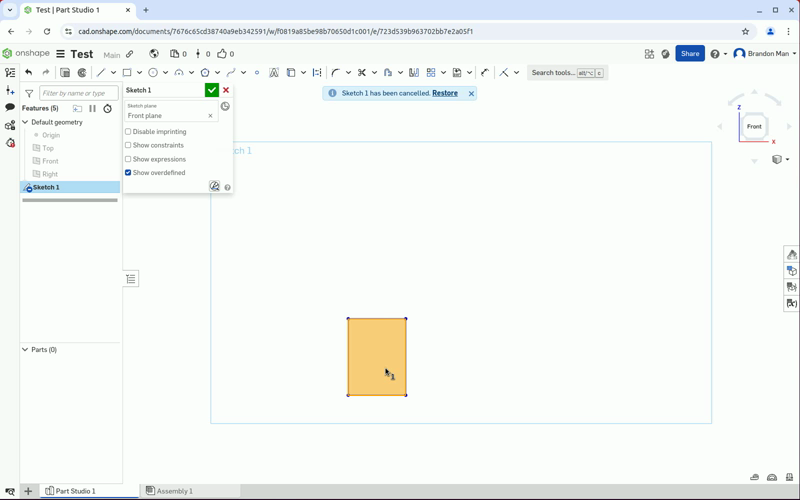
mouse_move(73, 352)
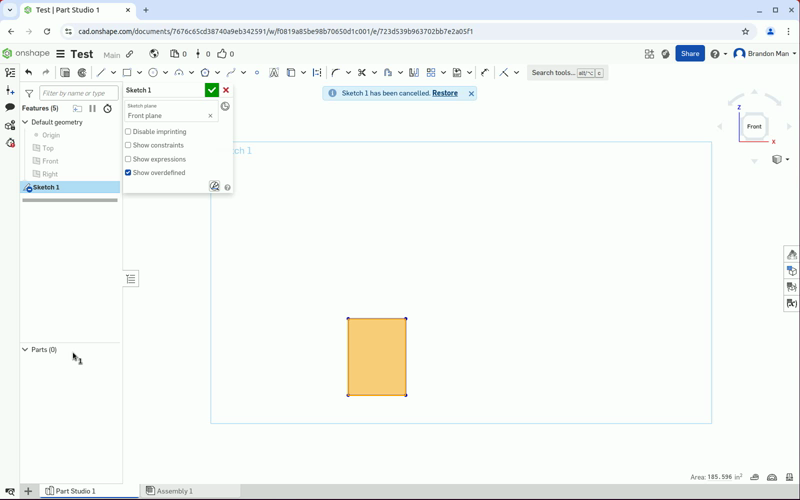
key(shift+y)
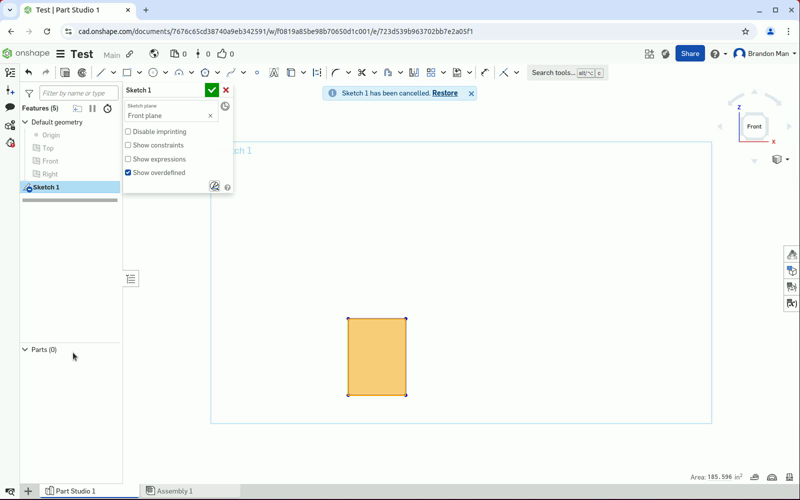
key(shift+e)
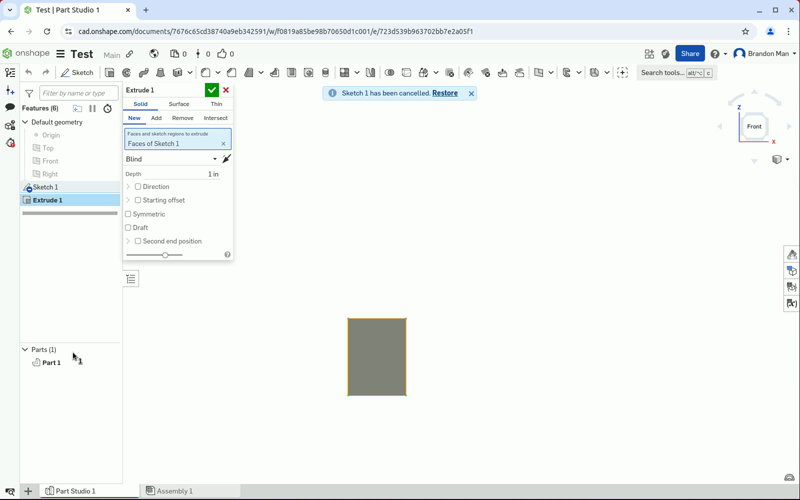
mouse_move(143, 106)
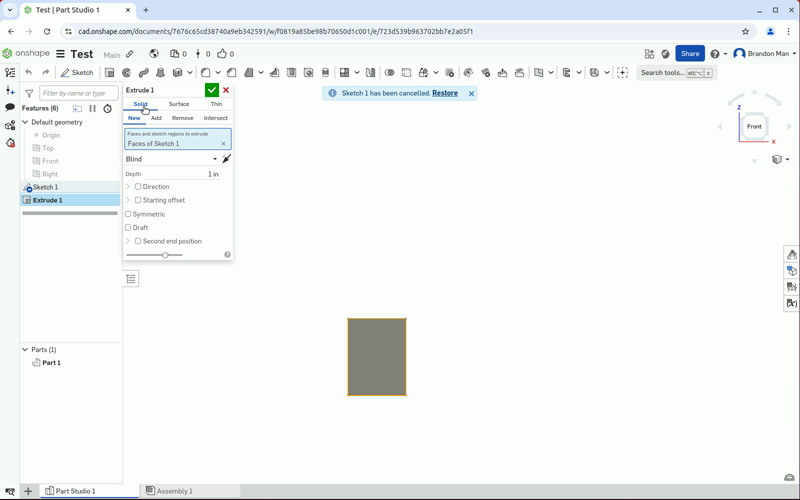
click(143, 106)
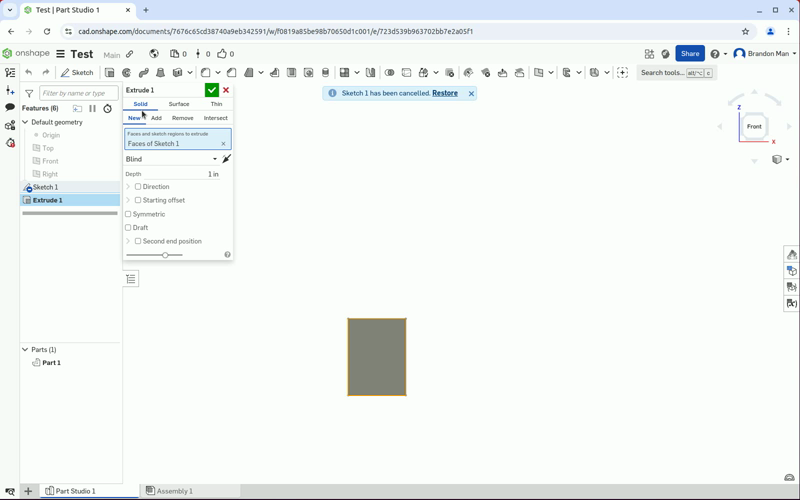
mouse_move(137, 120)
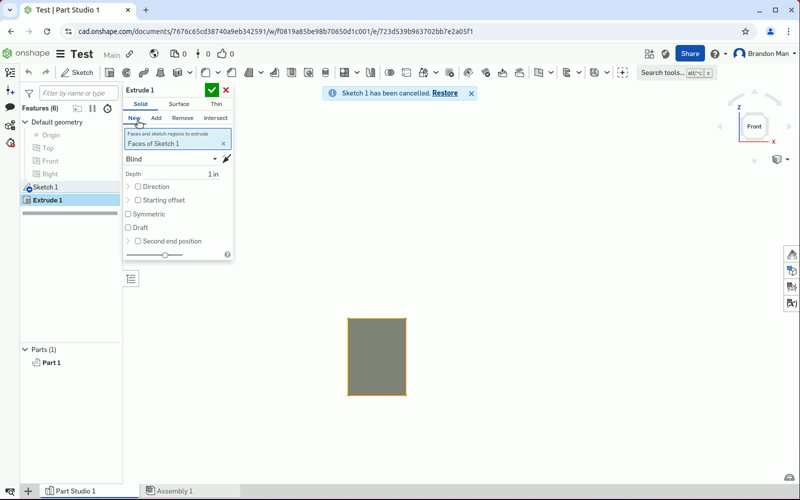
click(137, 120)
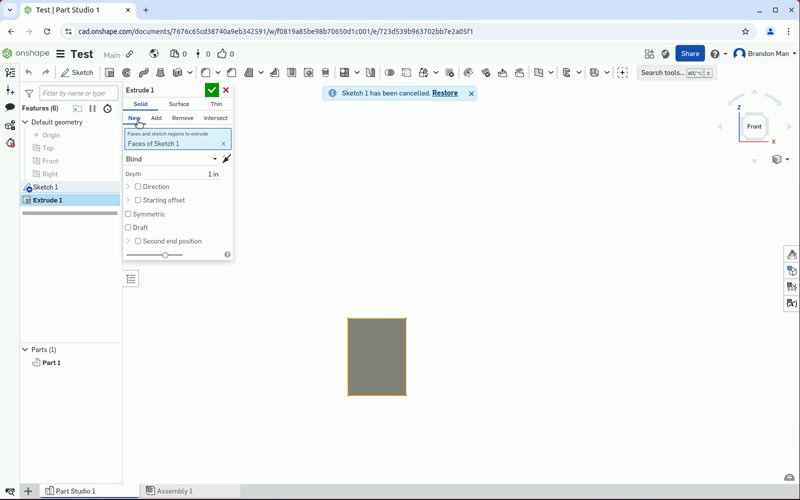
key(tab, 4)
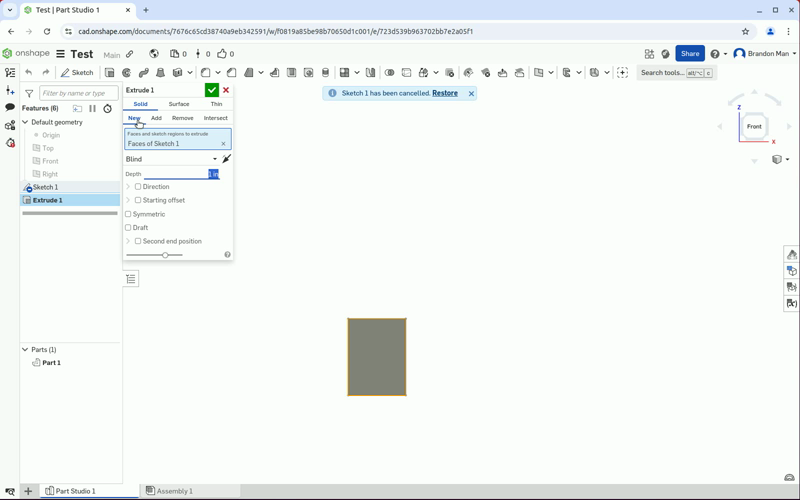
text(1.926)
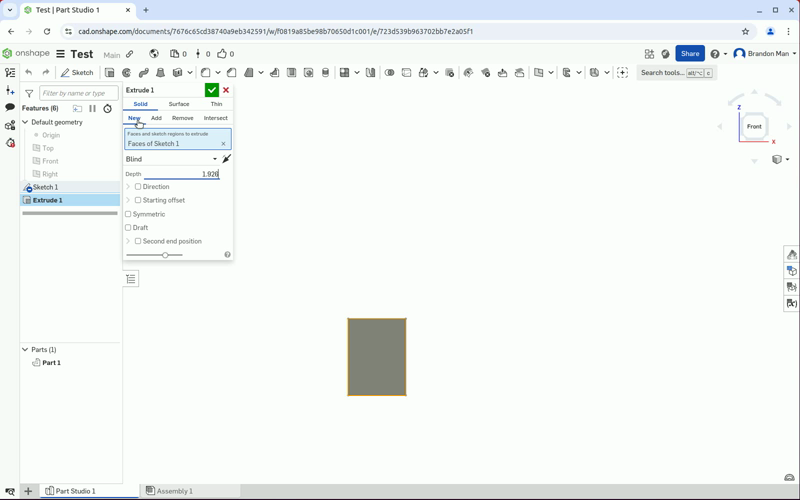
key(enter)
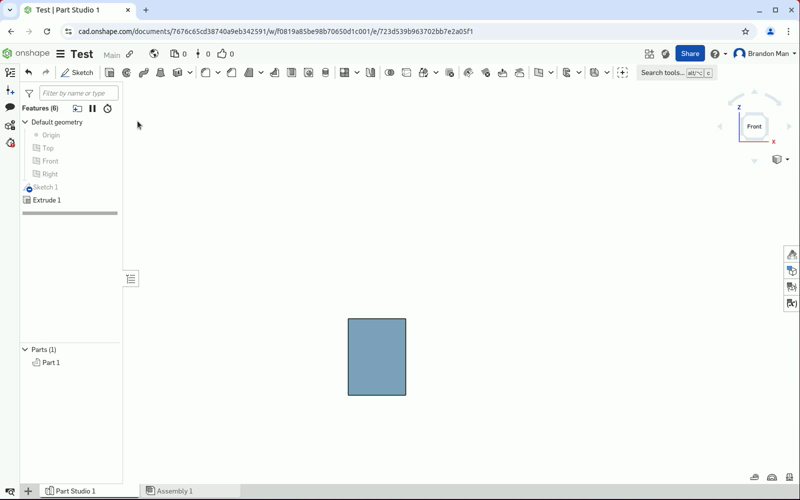
key(shift+h)
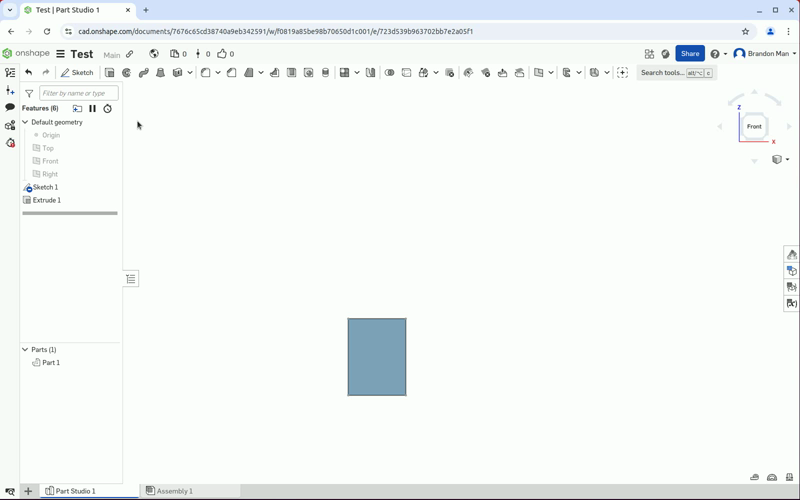
key(shift+h)
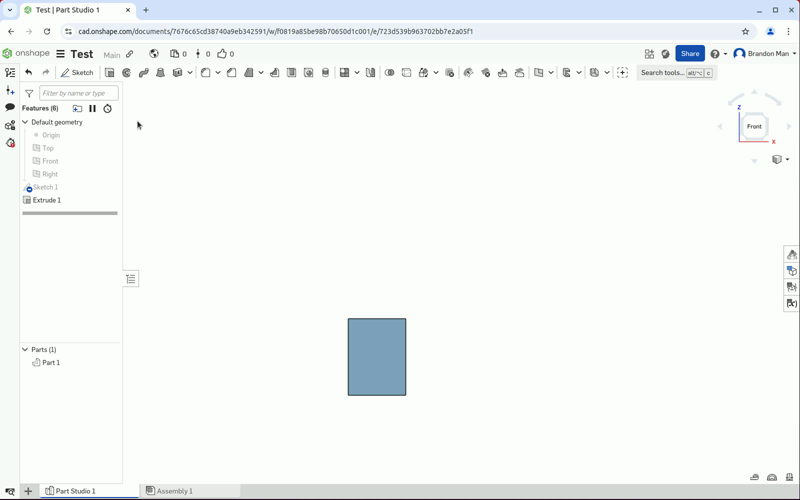
mouse_move(73, 189)
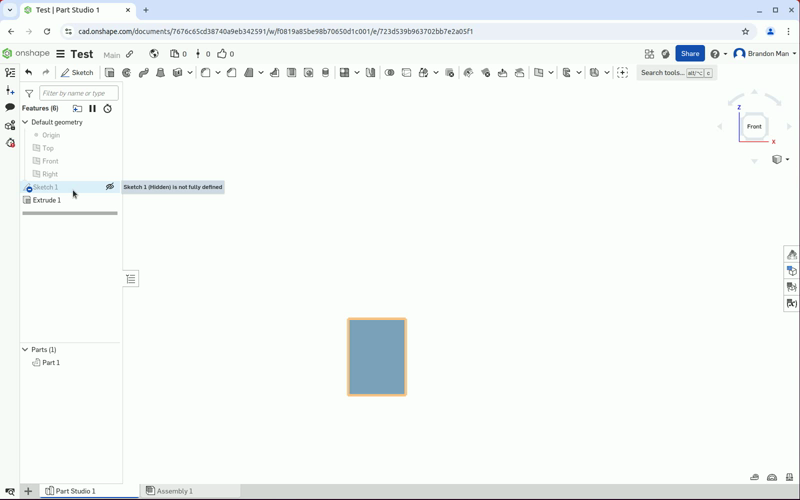
click(73, 189)
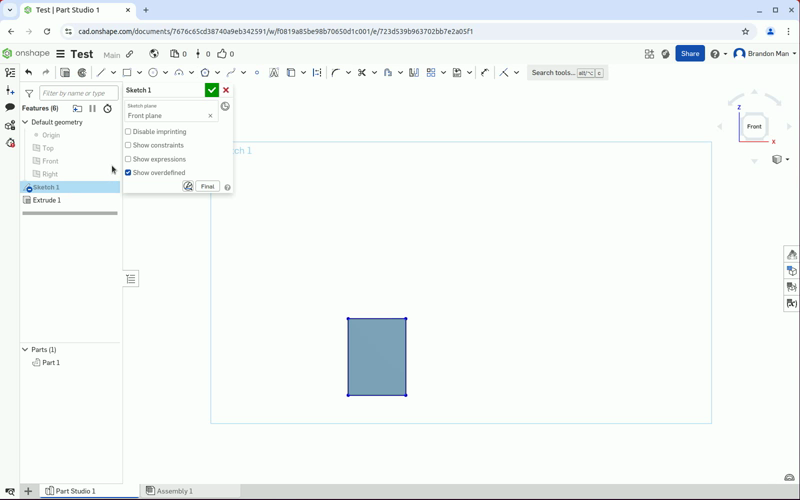
mouse_move(229, 92)
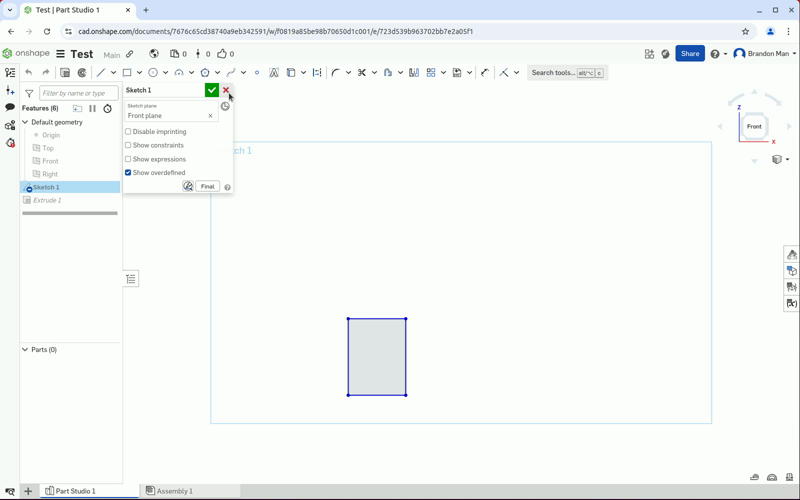
click(229, 92)
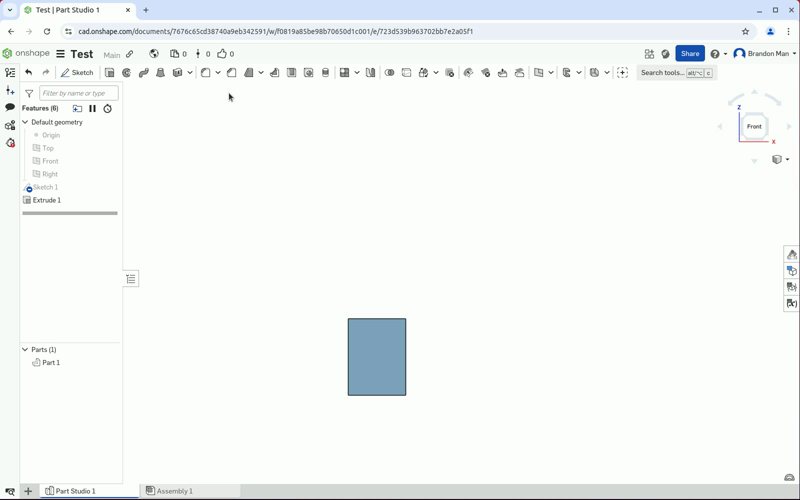
mouse_move(541, 75)
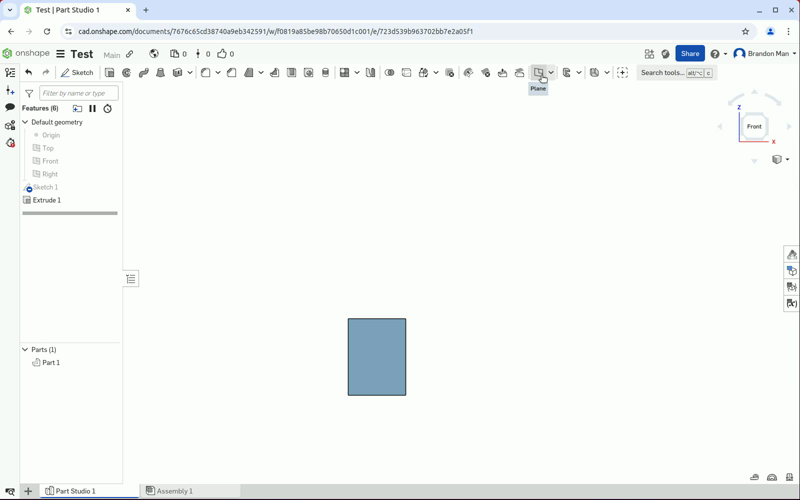
click(541, 75)
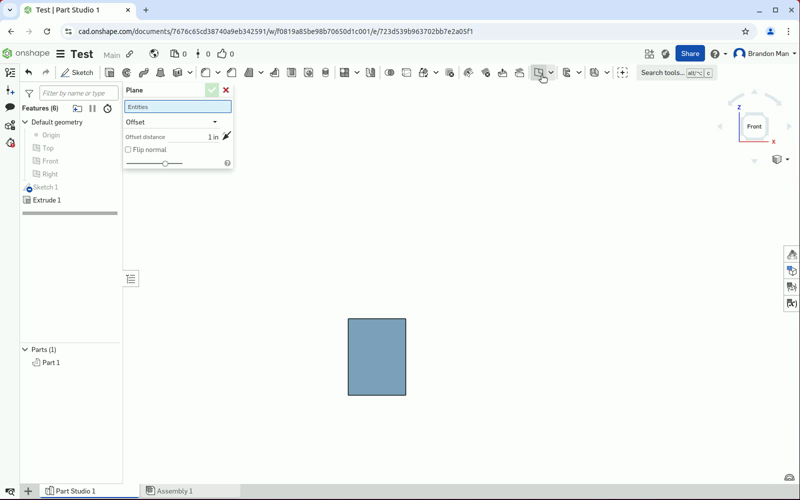
mouse_move(73, 163)
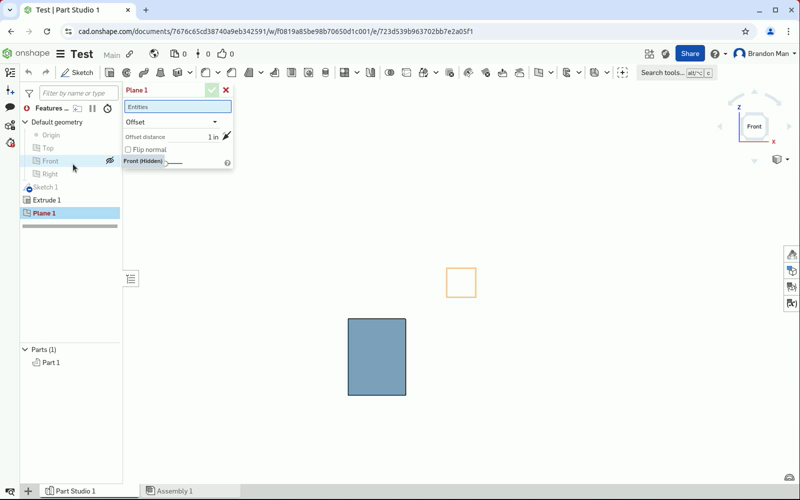
click(73, 163)
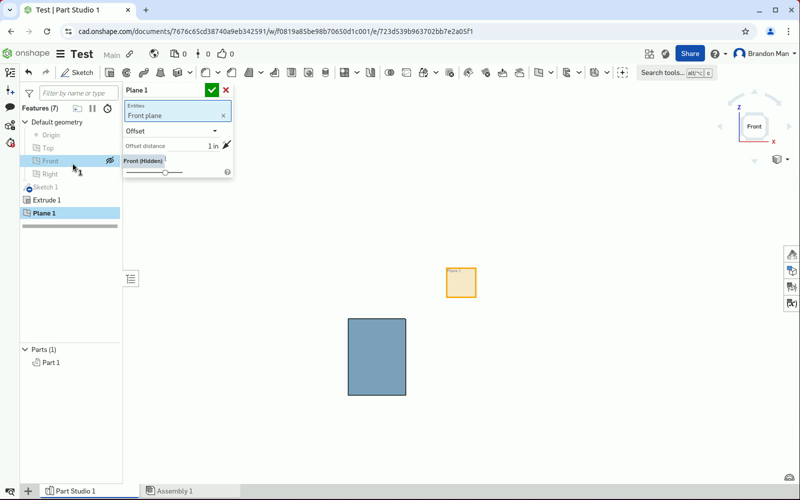
key(tab, 2)
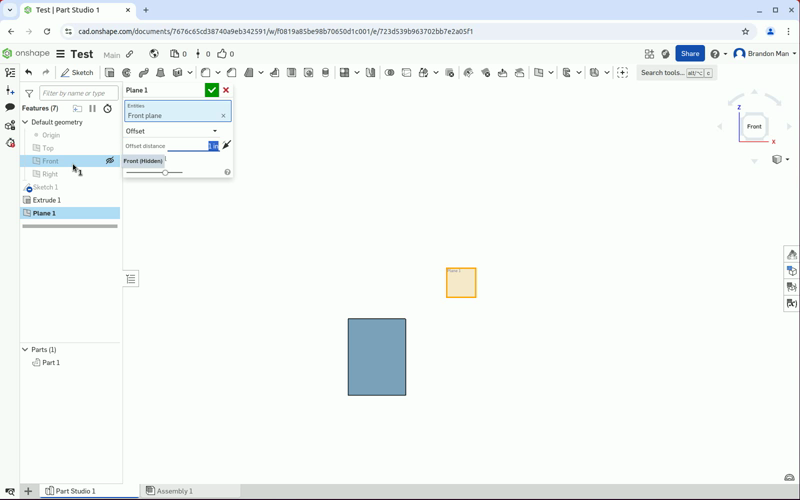
text(1.91)
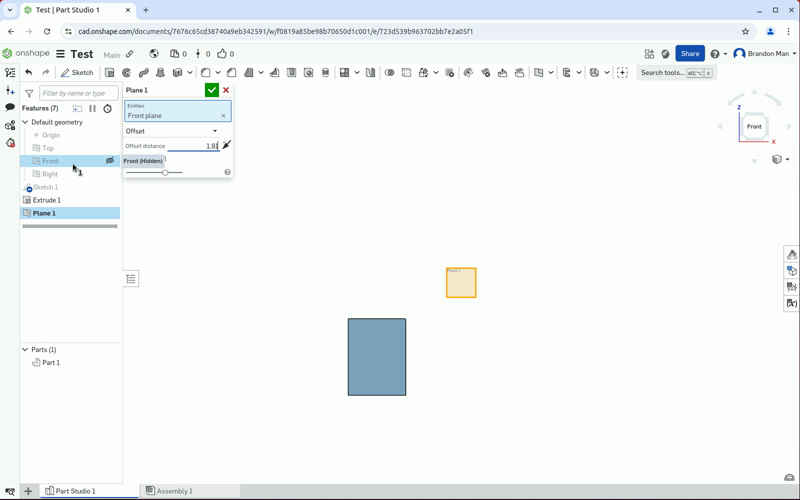
key(enter, 2)
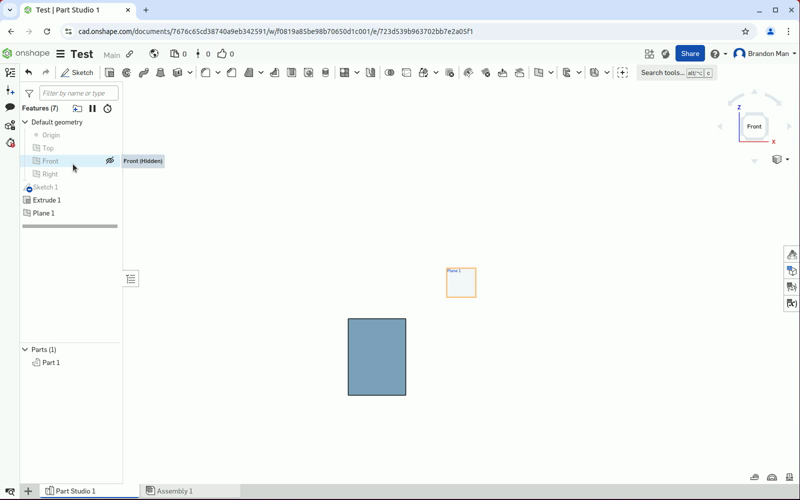
key(shift+s)
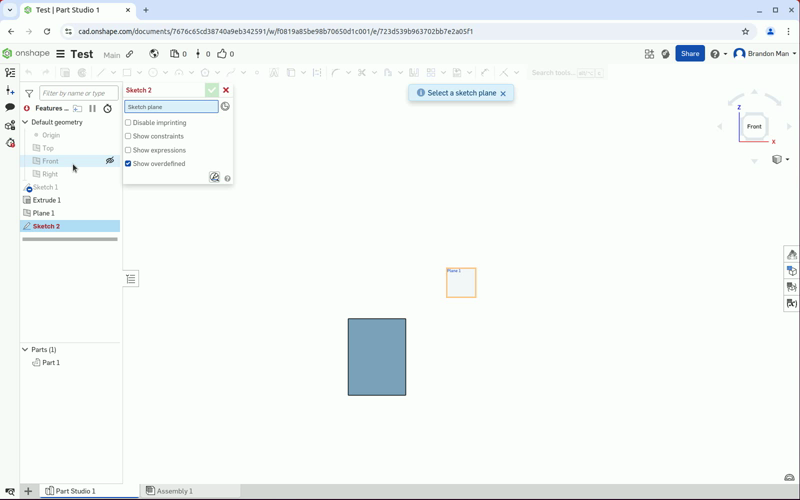
mouse_move(73, 215)
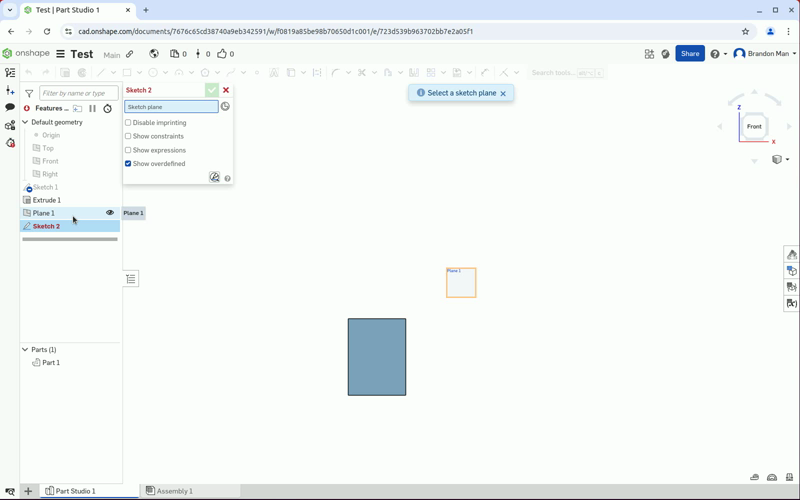
click(73, 215)
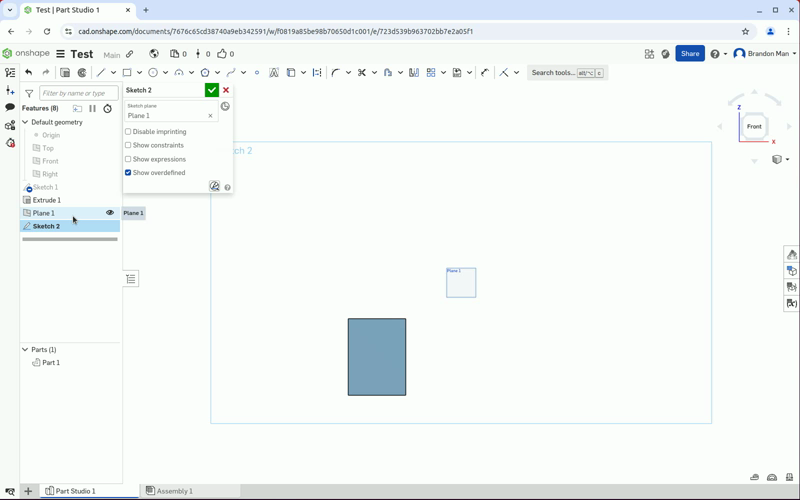
mouse_move(73, 352)
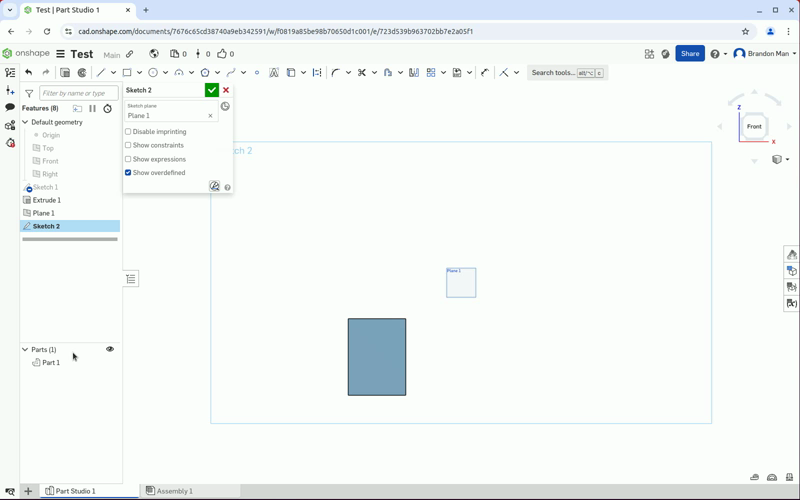
key(y)
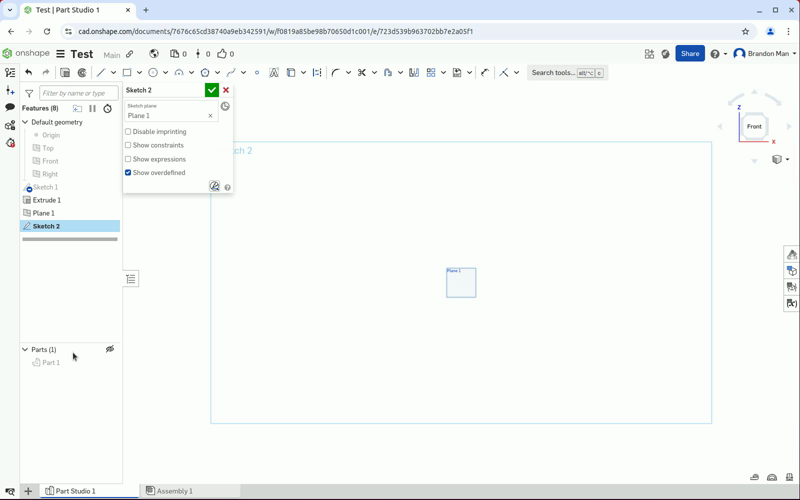
key(c)
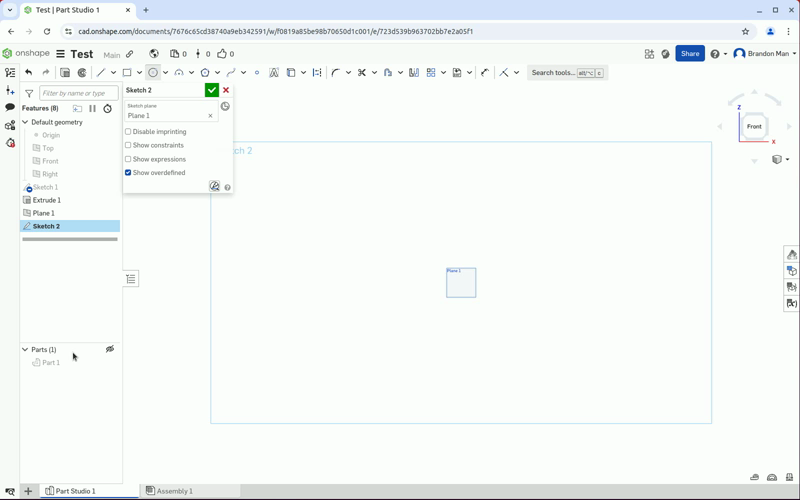
key_down(shift)
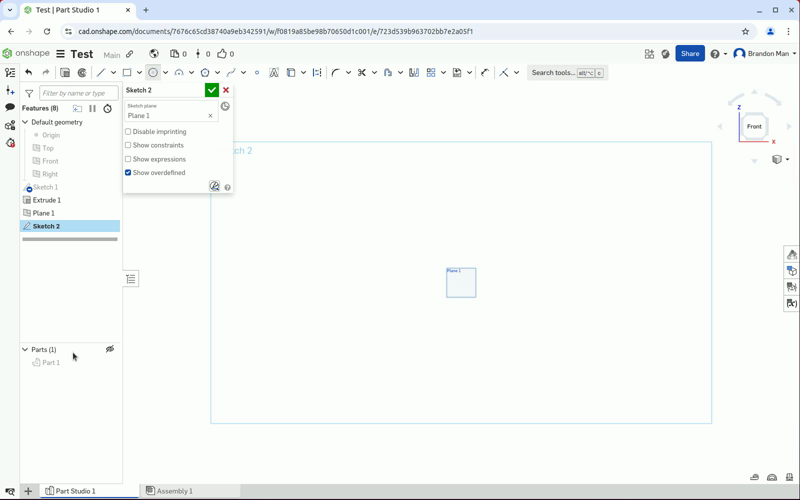
mouse_move(378, 328)
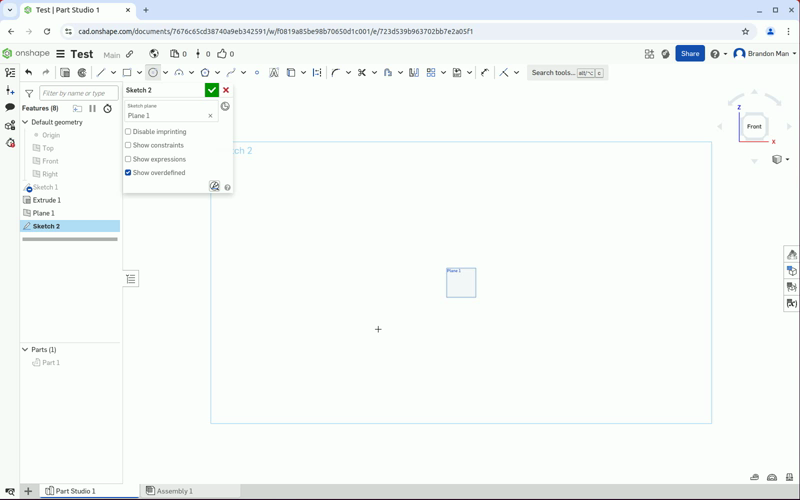
click(378, 328)
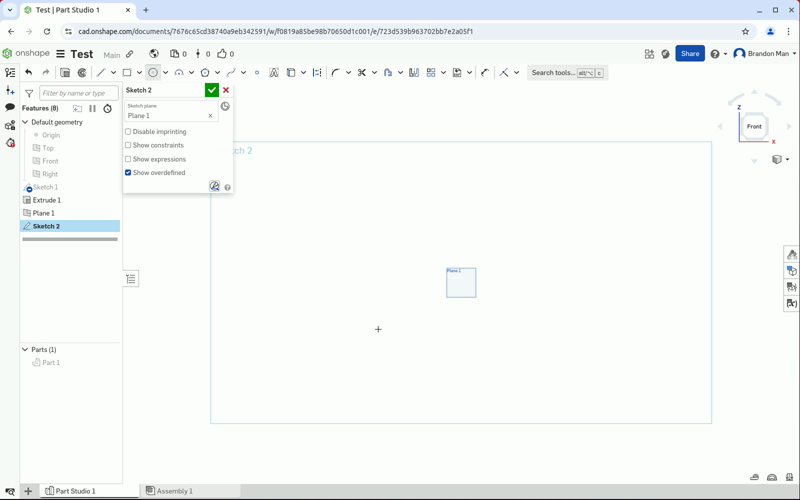
key_up(shift)
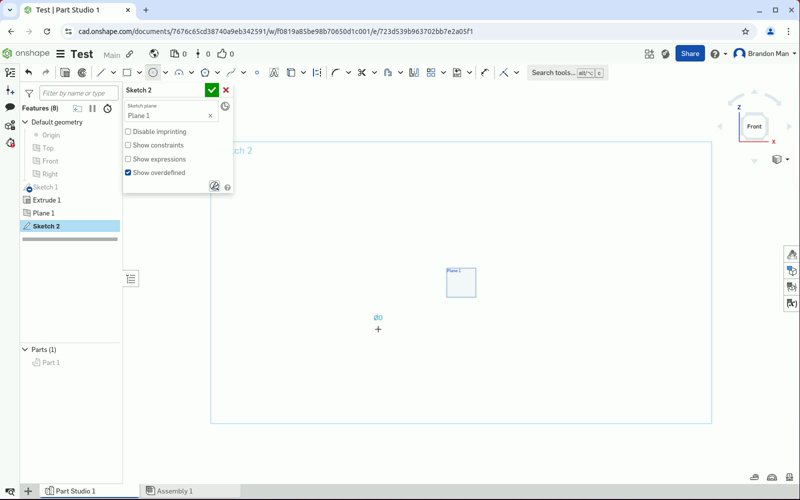
mouse_move(383, 328)
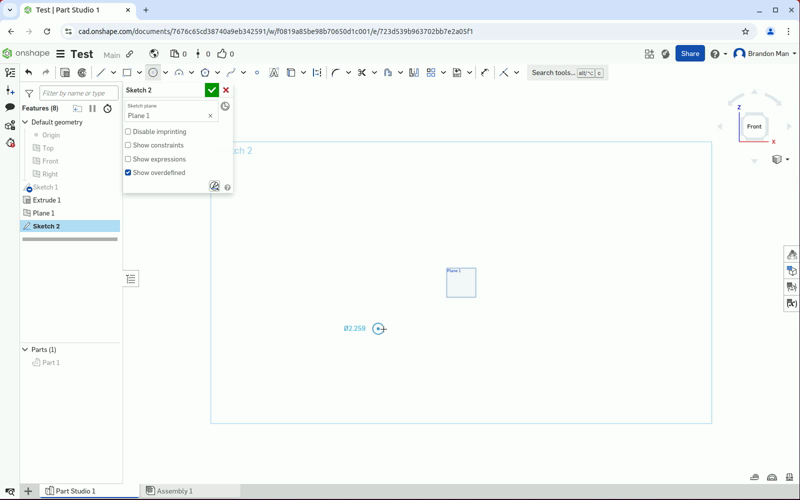
click(383, 328)
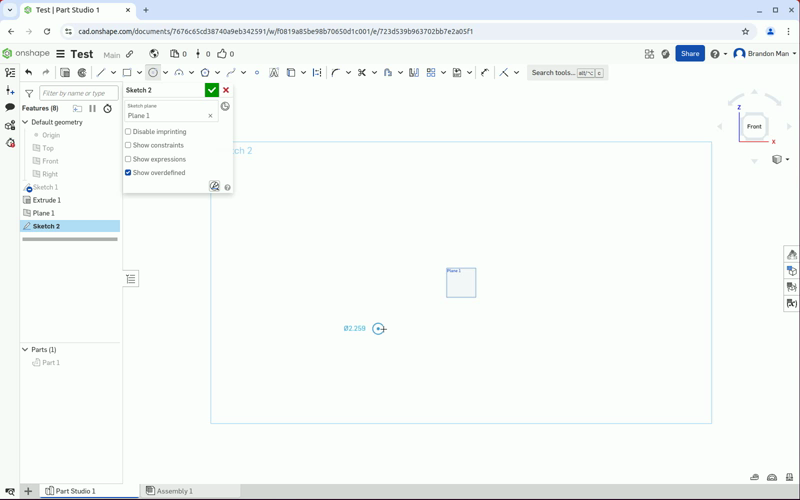
key(esc)
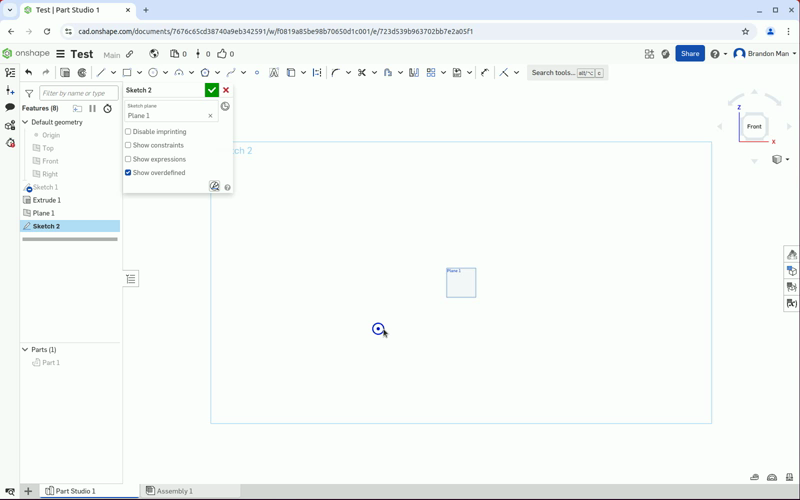
mouse_move(377, 327)
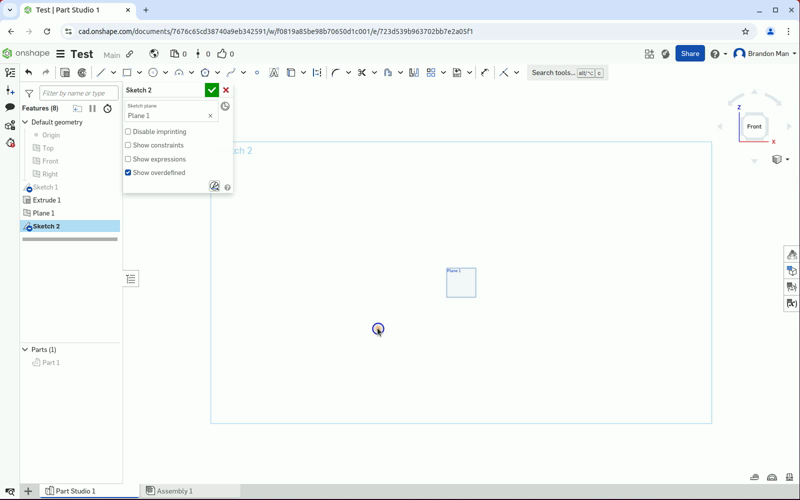
scroll(6)
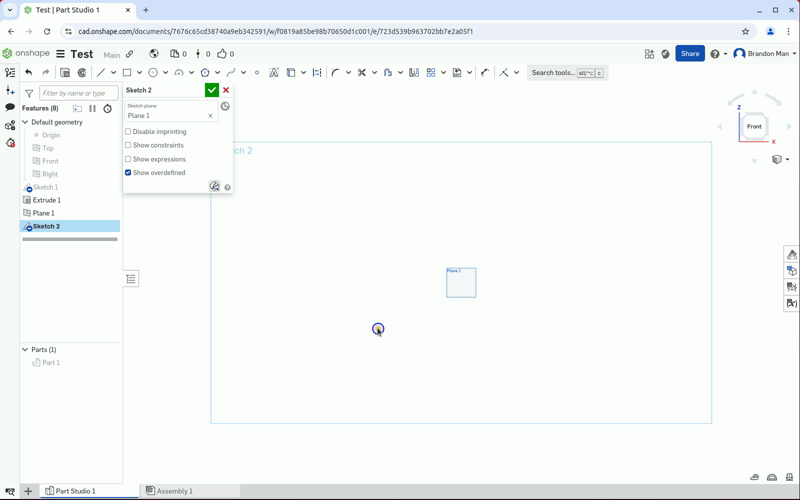
scroll(6)
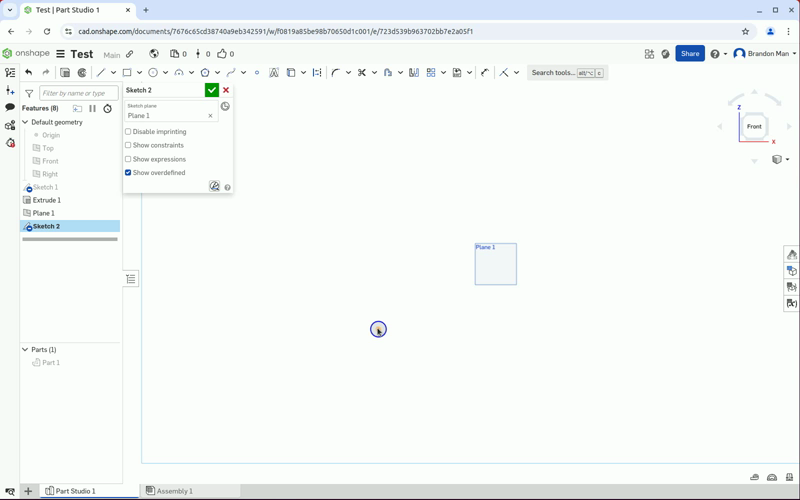
scroll(6)
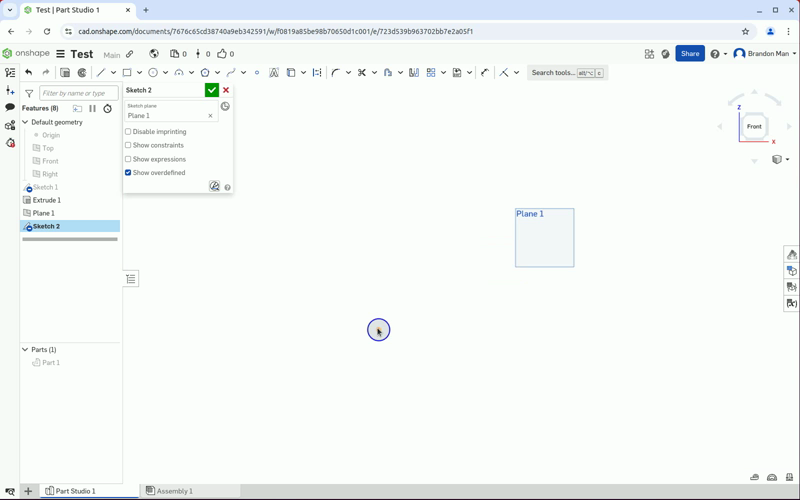
scroll(6)
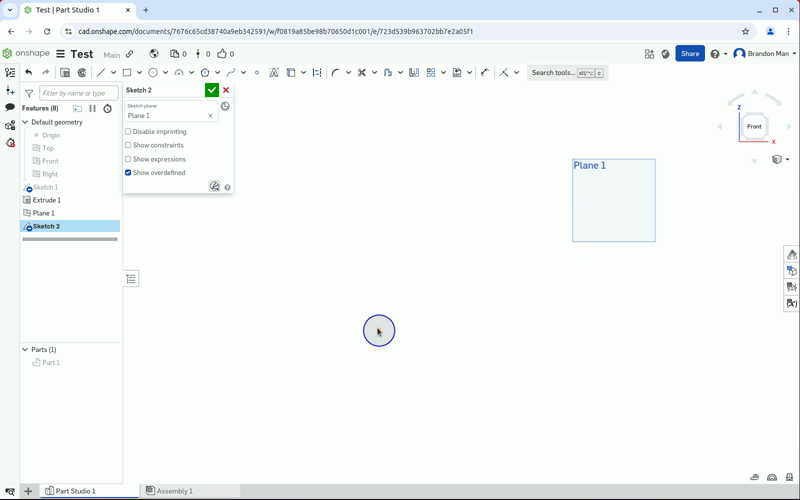
scroll(6)
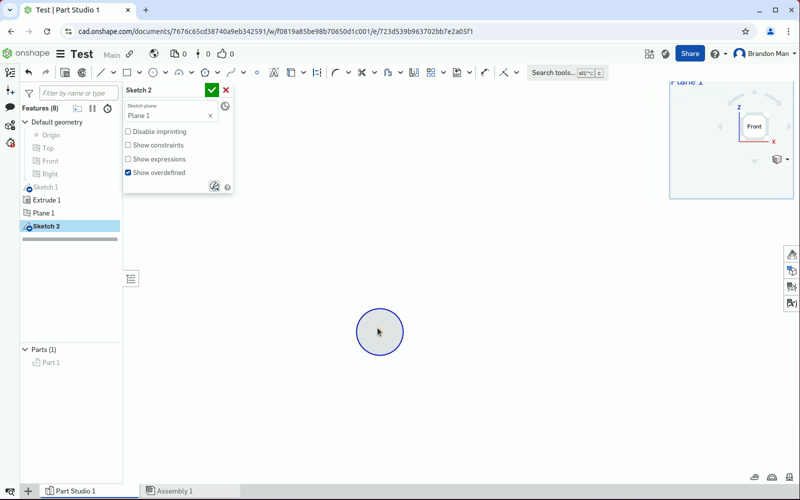
scroll(6)
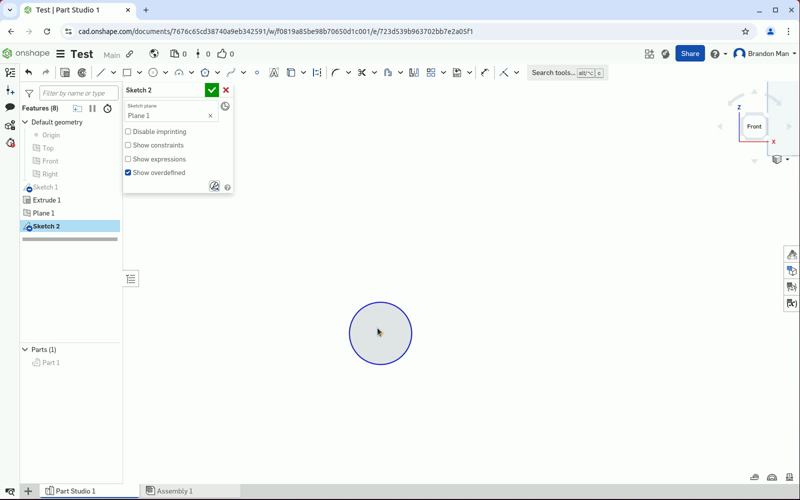
scroll(6)
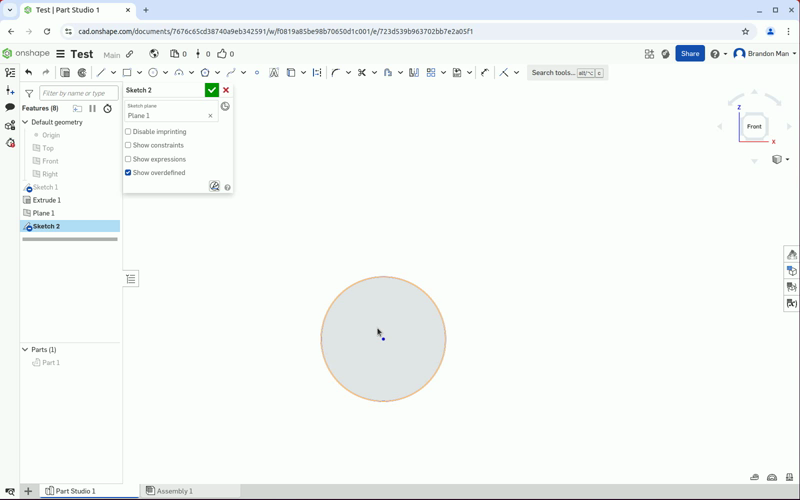
click(377, 327)
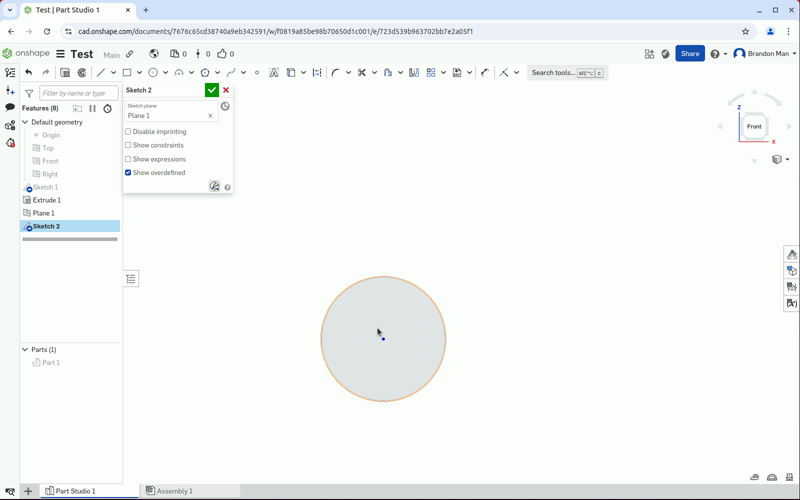
scroll(-6)
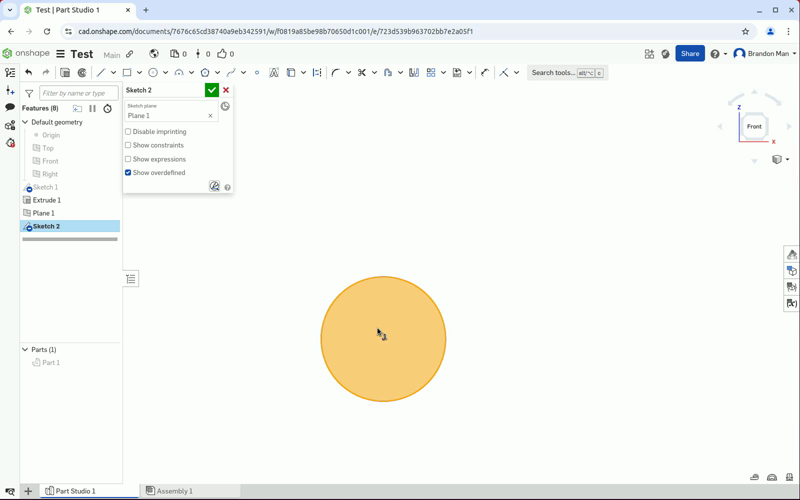
scroll(-6)
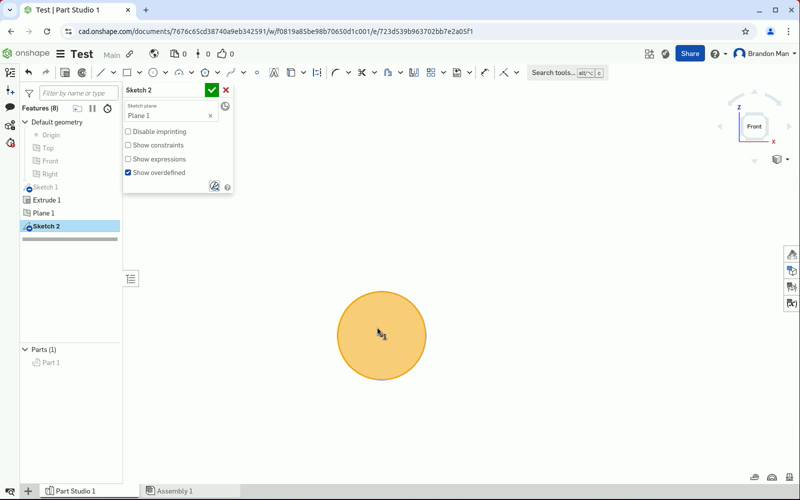
scroll(-6)
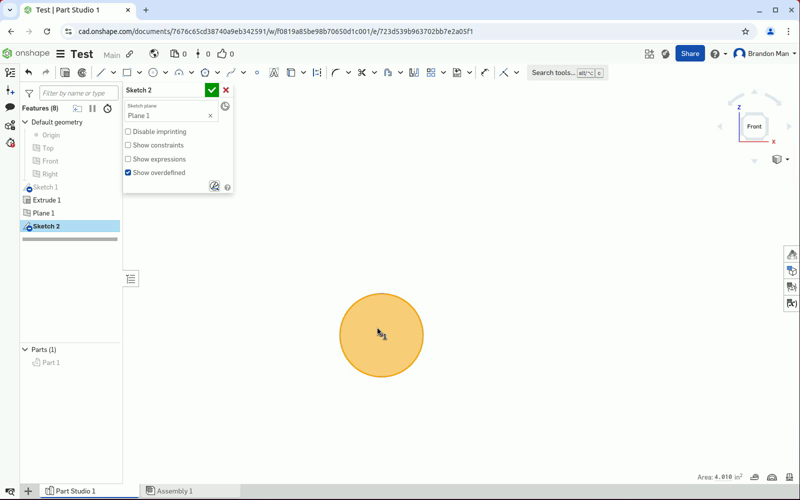
scroll(-6)
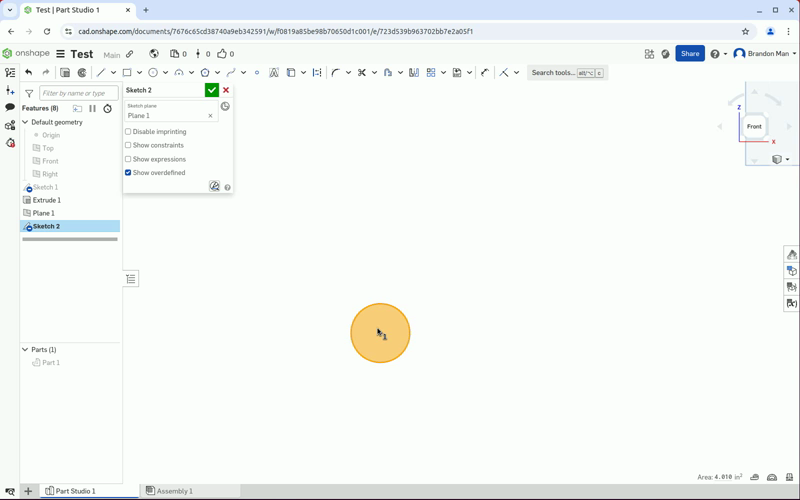
scroll(-6)
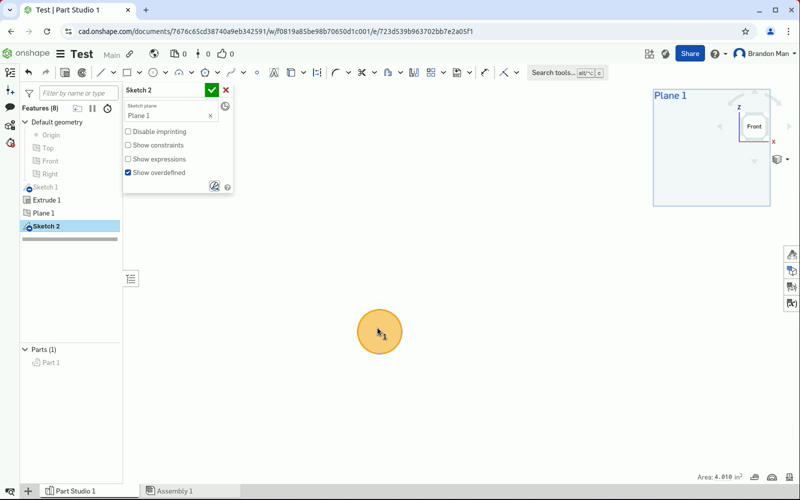
scroll(-6)
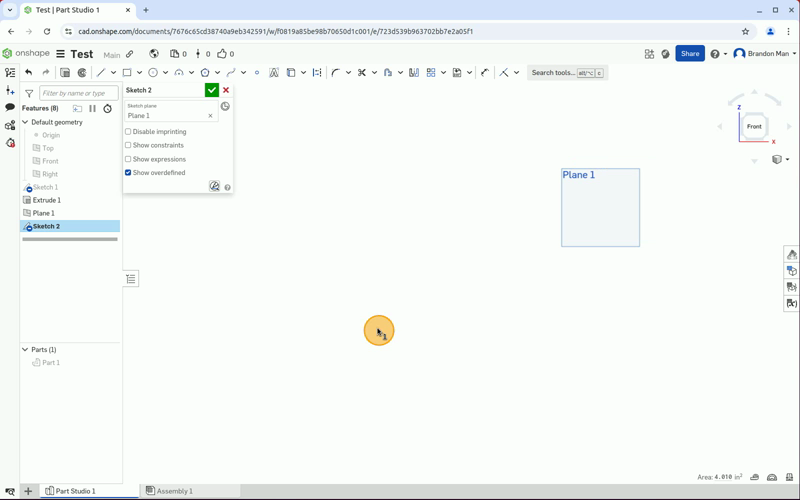
scroll(-6)
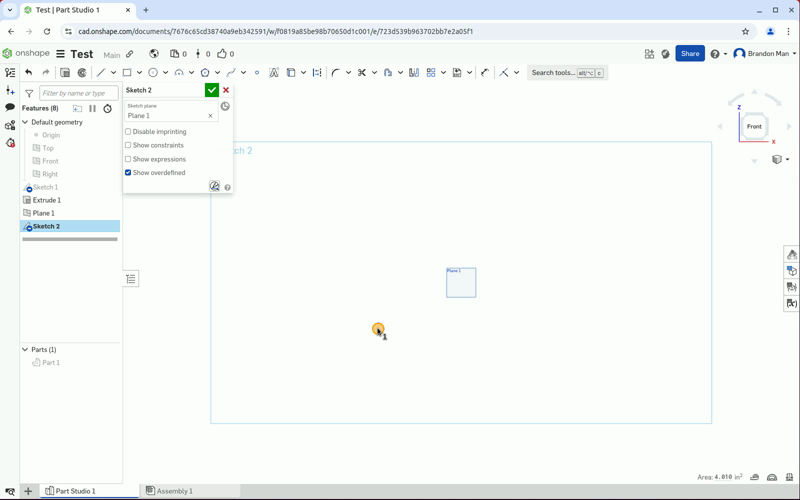
mouse_move(73, 352)
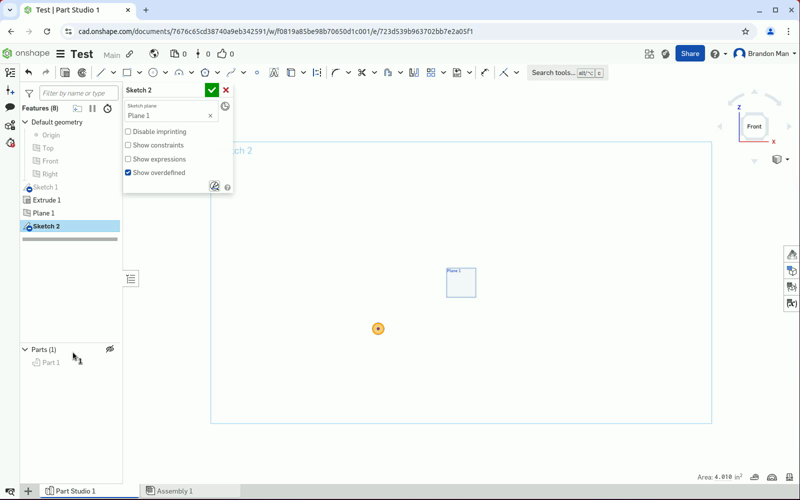
key(shift+y)
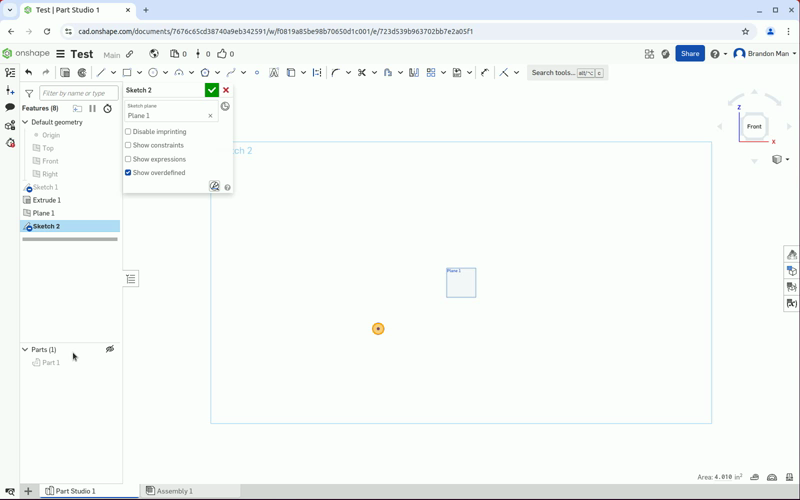
key(shift+e)
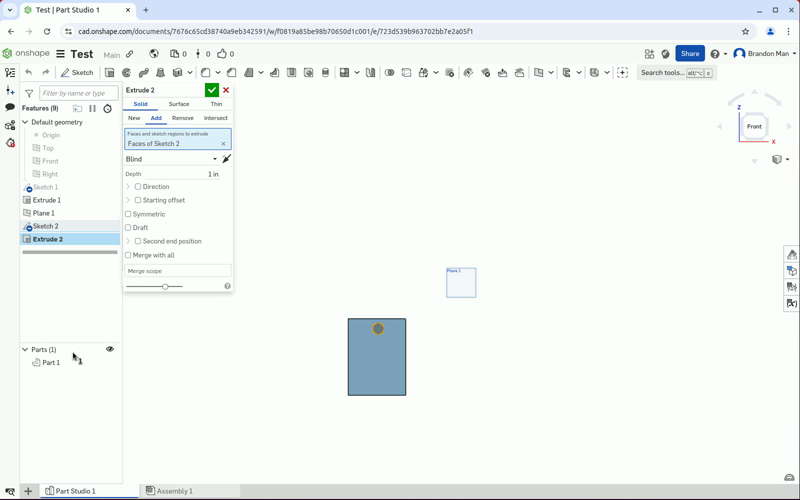
mouse_move(143, 106)
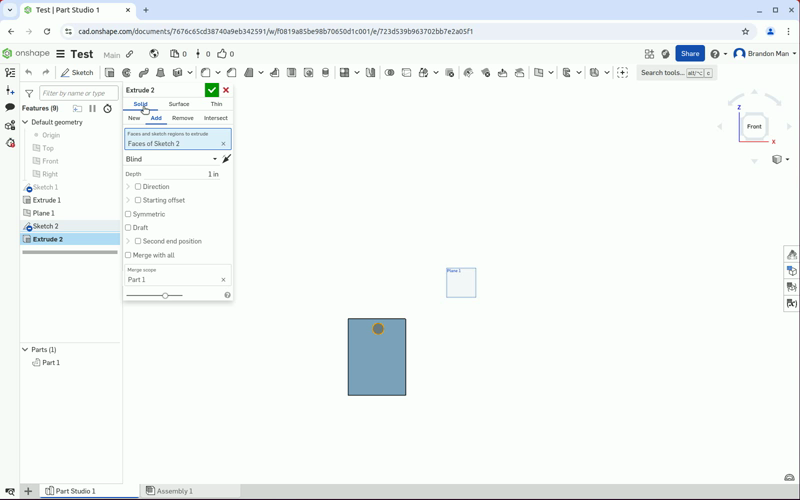
click(143, 106)
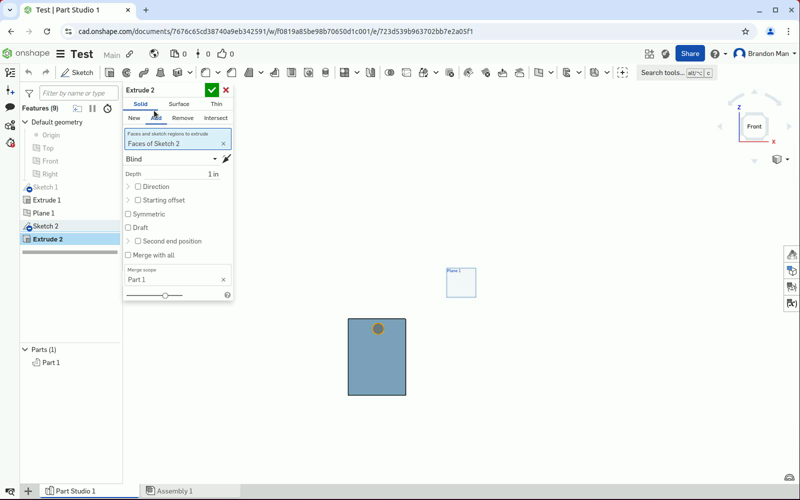
mouse_move(186, 120)
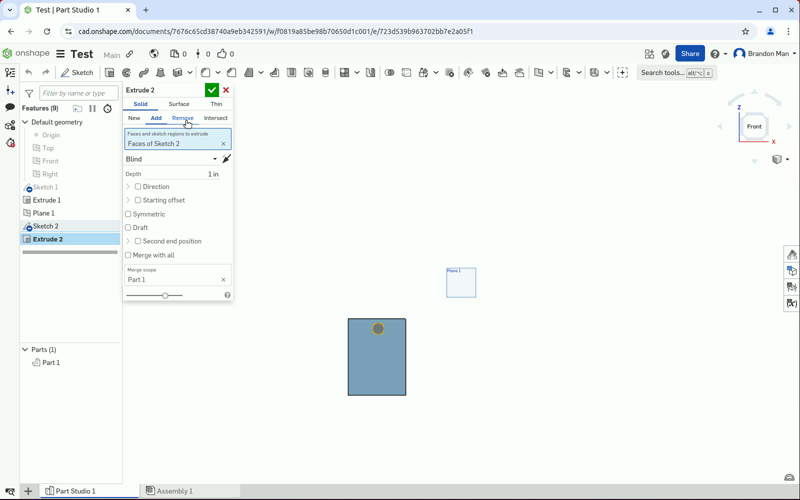
click(186, 120)
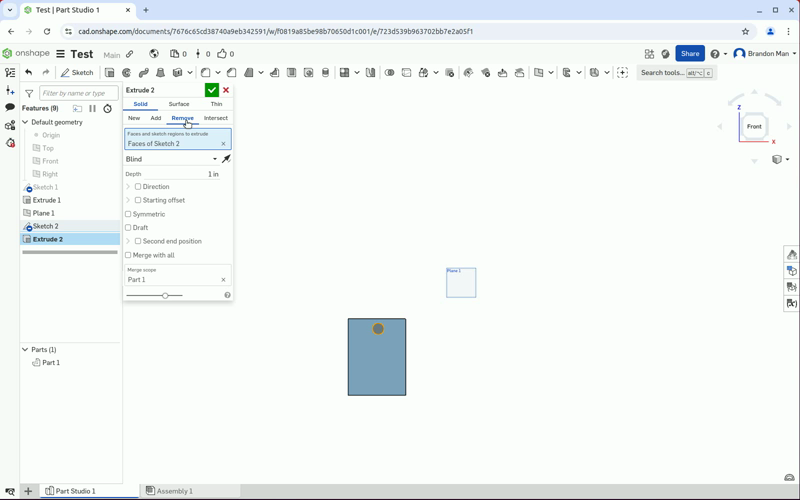
key(tab, 4)
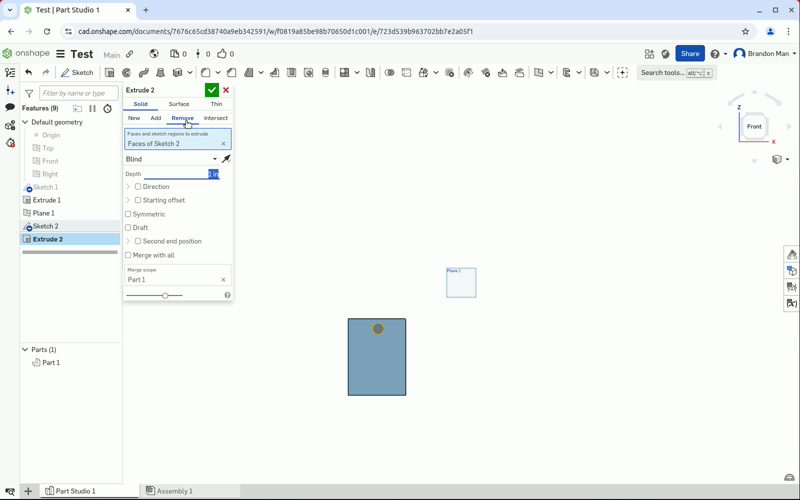
text(7.943)
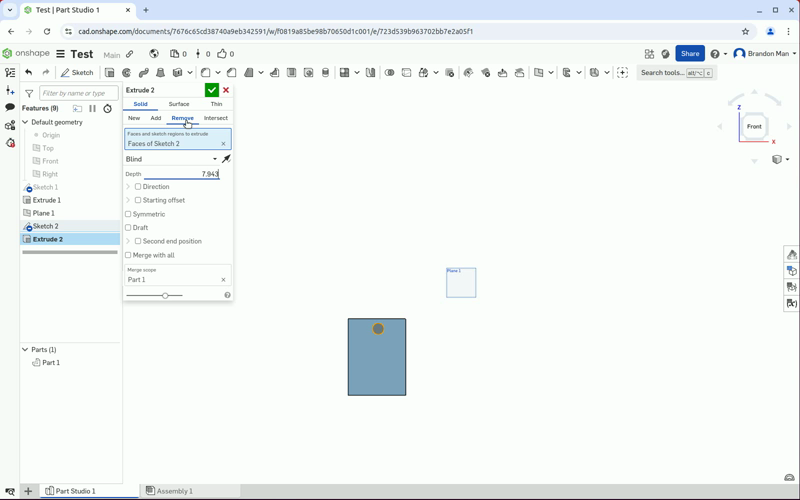
key(tab, 6)
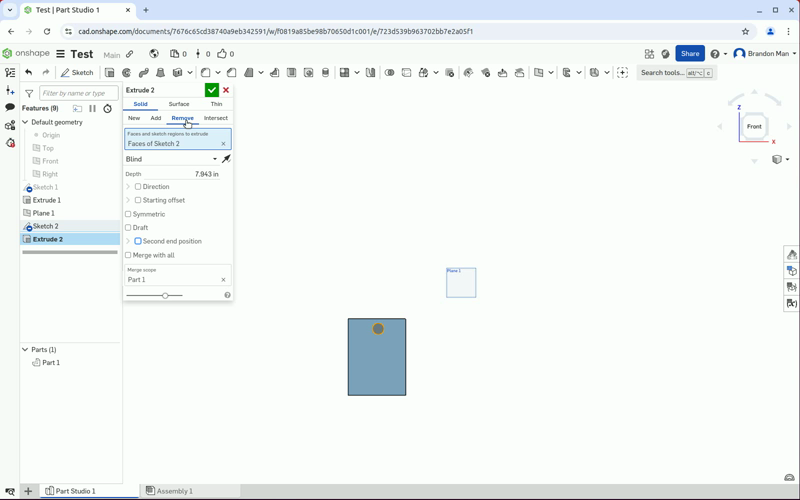
key(space)
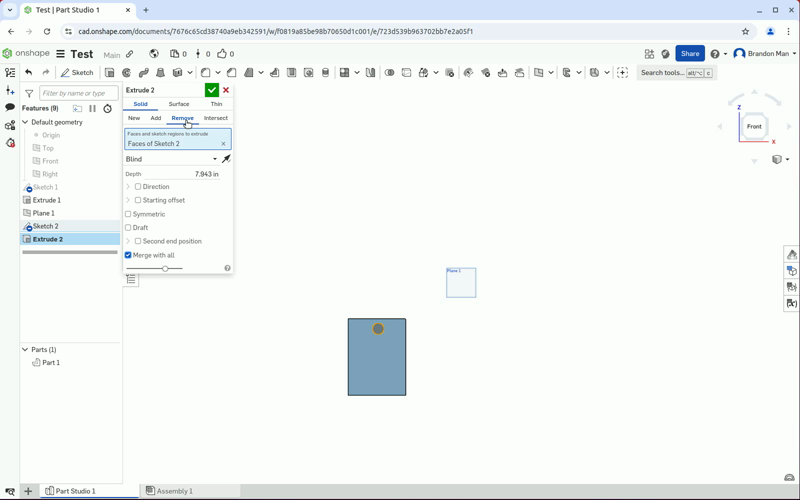
key(enter)
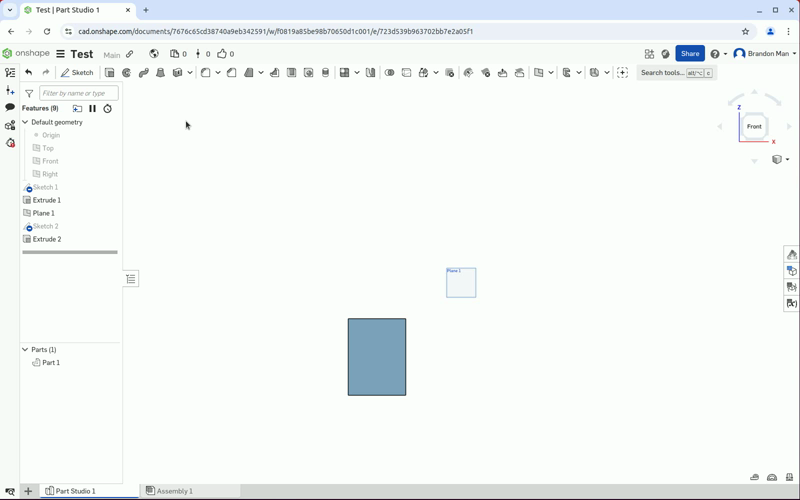
key(shift+h)
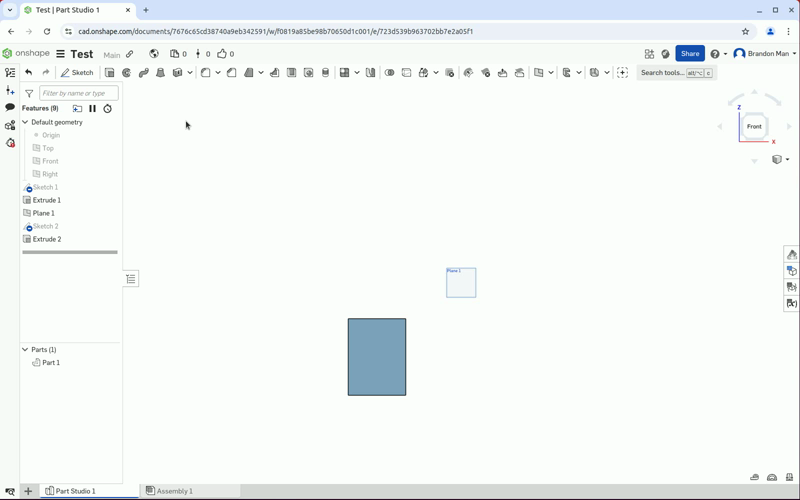
key(shift+h)
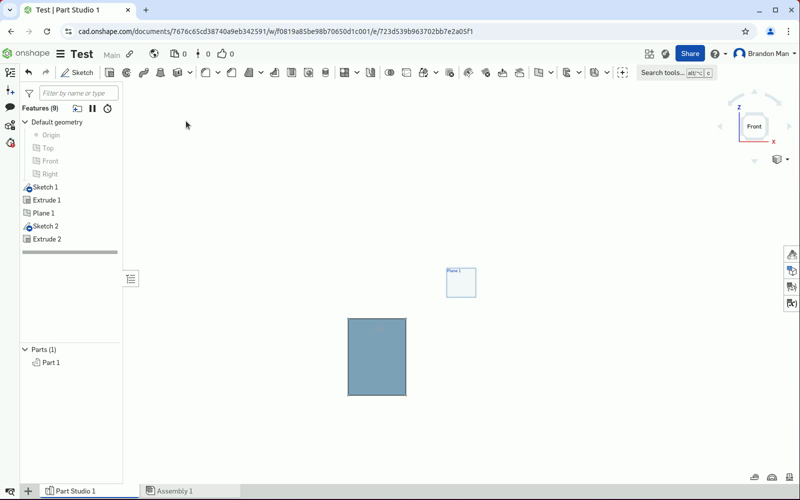
key(shift+7)
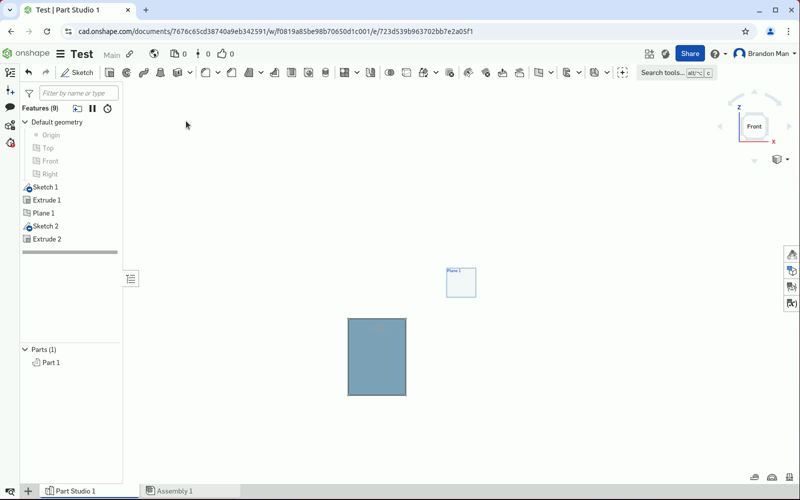
key(left, 2)
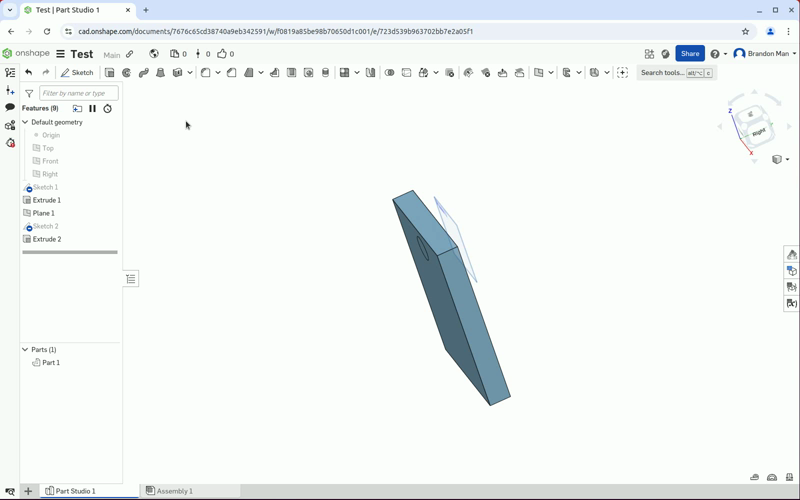
key(down, 2)
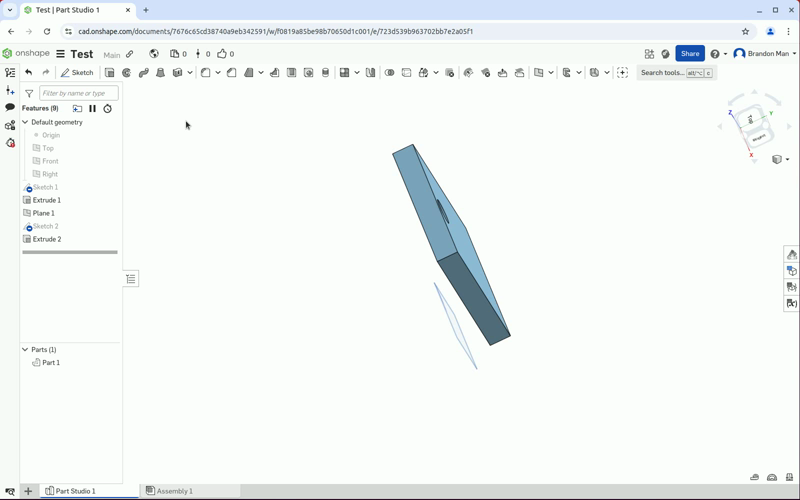
key(up, 2)
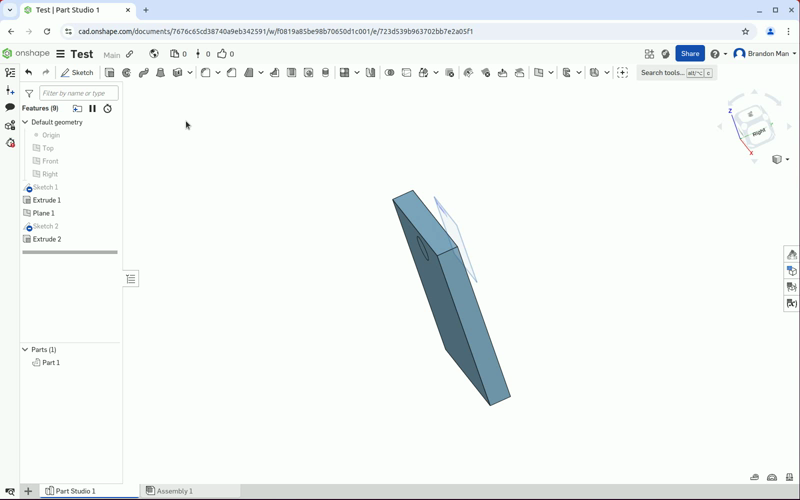
key(right, 2)
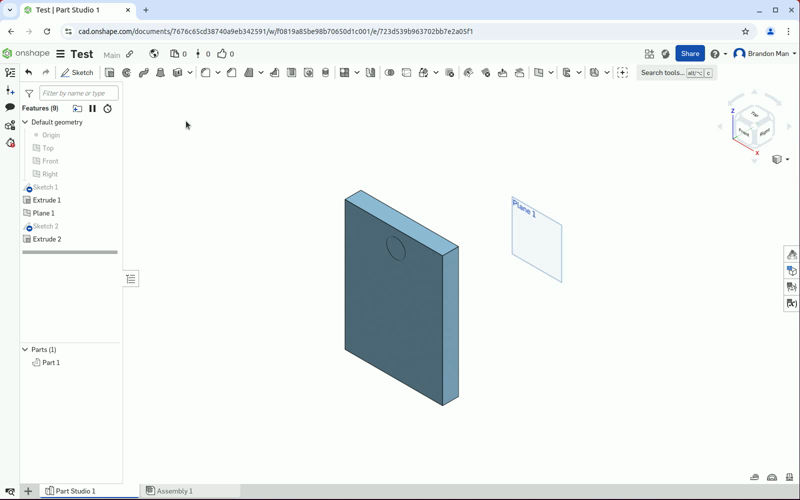
mouse_move(73, 189)
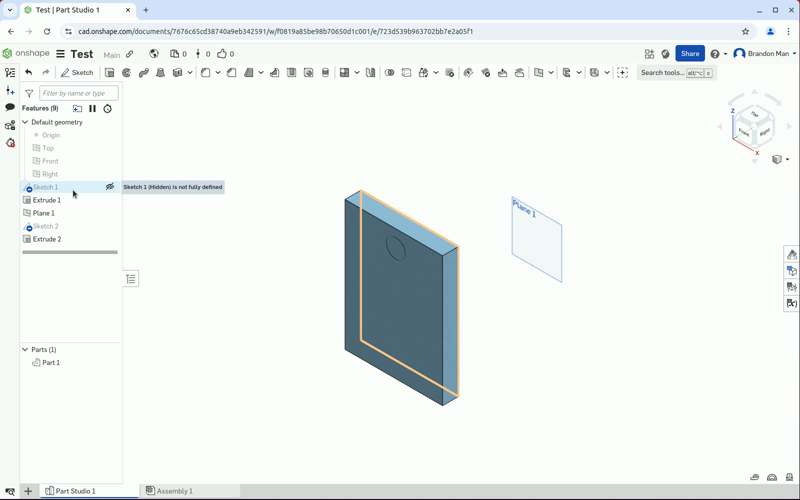
click(73, 189)